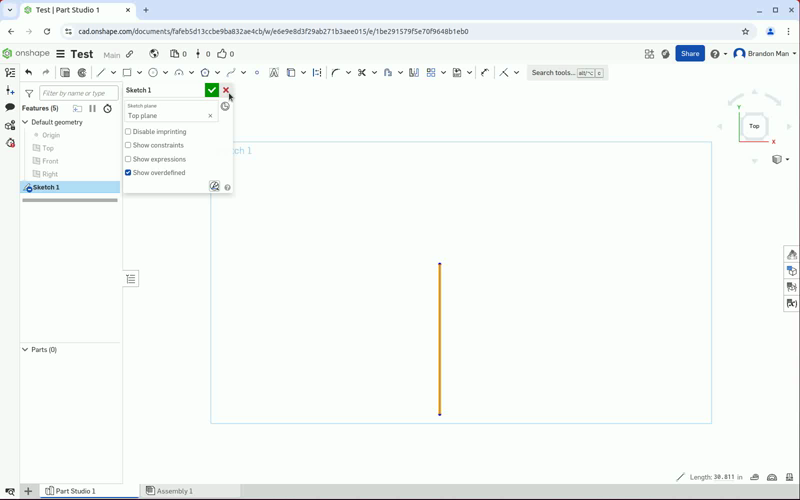
key(shift+h)
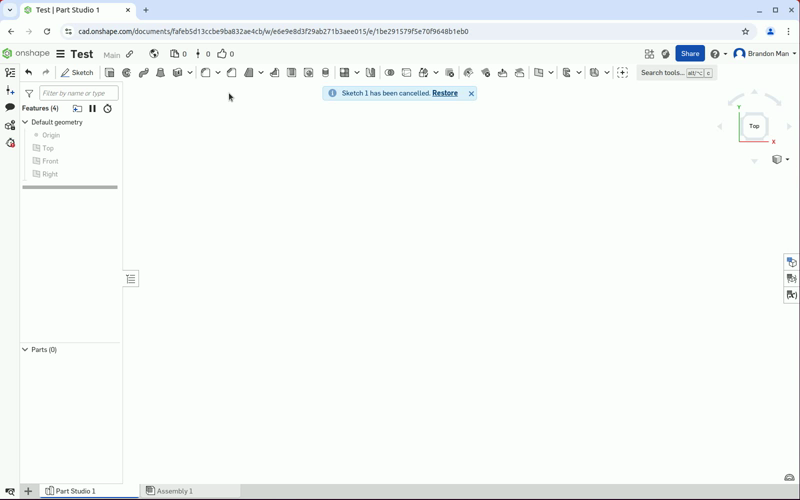
mouse_move(73, 352)
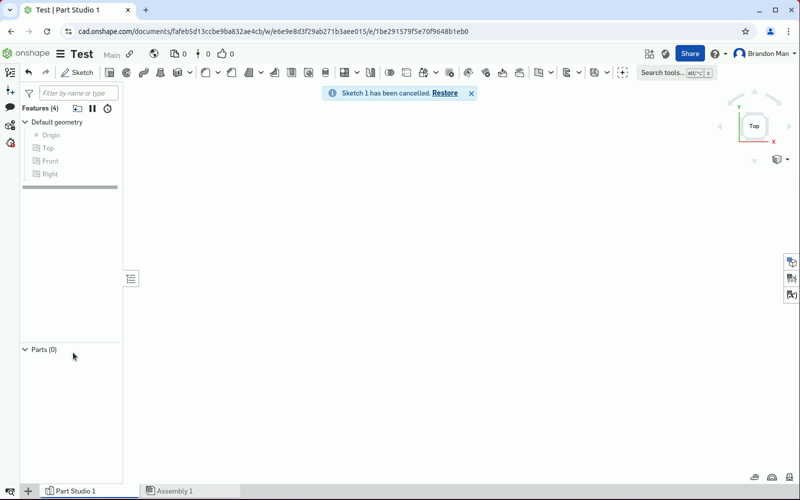
key(y)
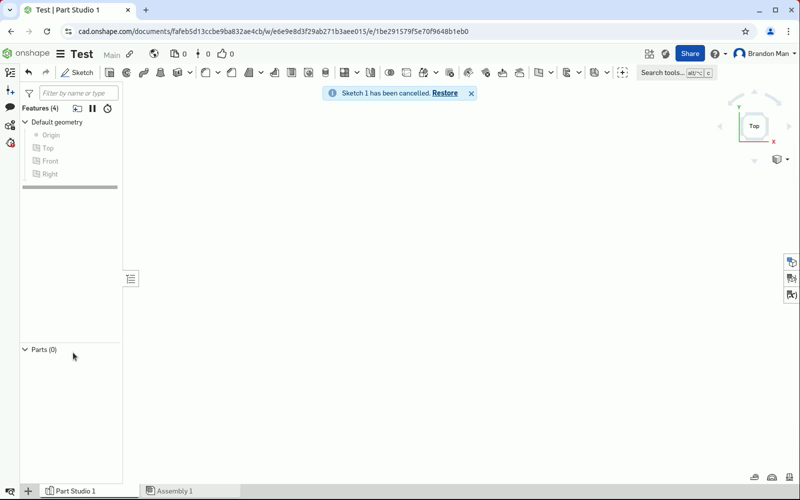
key(shift+p)
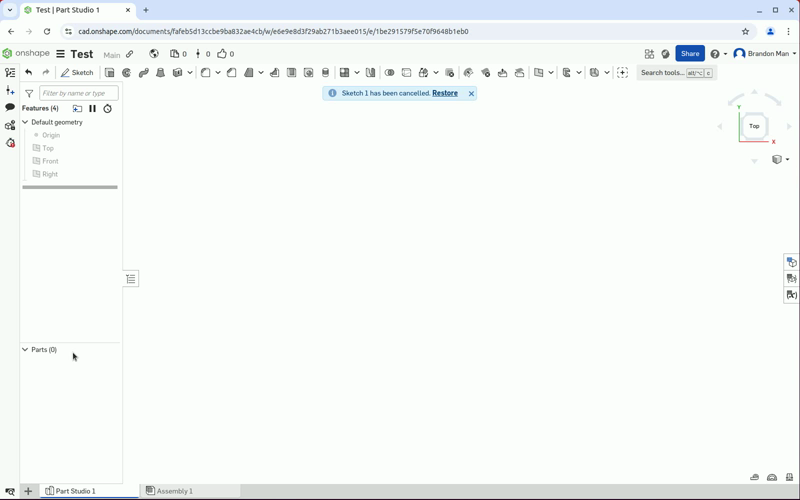
key(space)
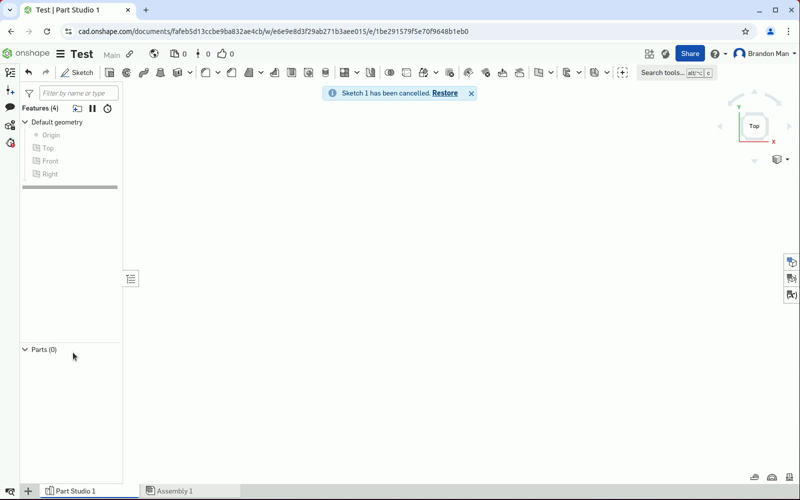
key_down(shift)
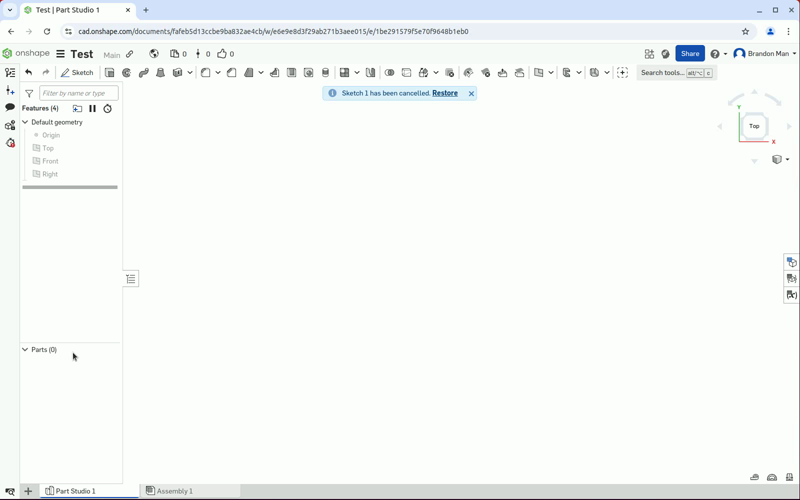
key(up)
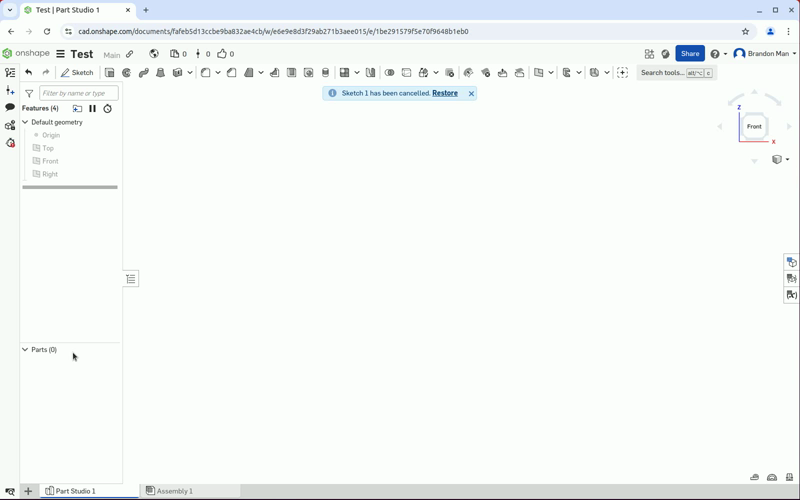
key_up(shift)
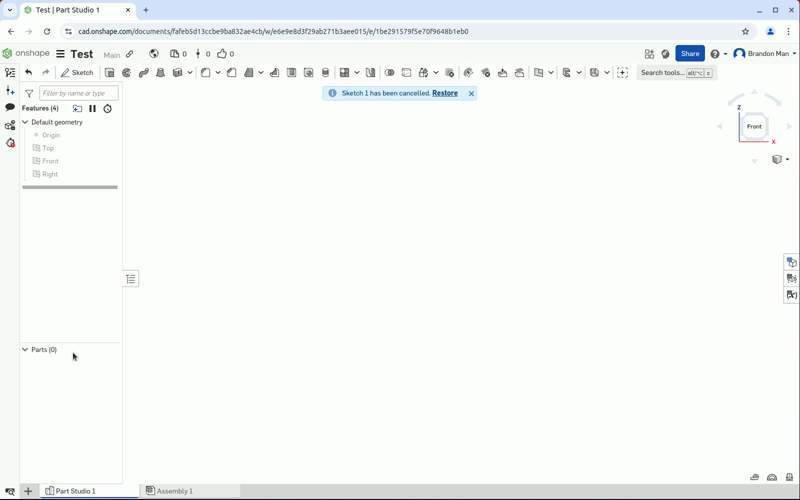
mouse_move(73, 352)
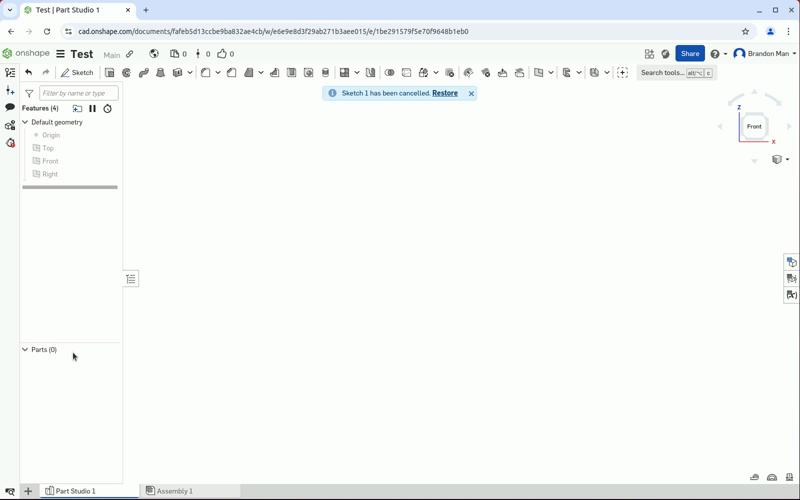
key(shift+y)
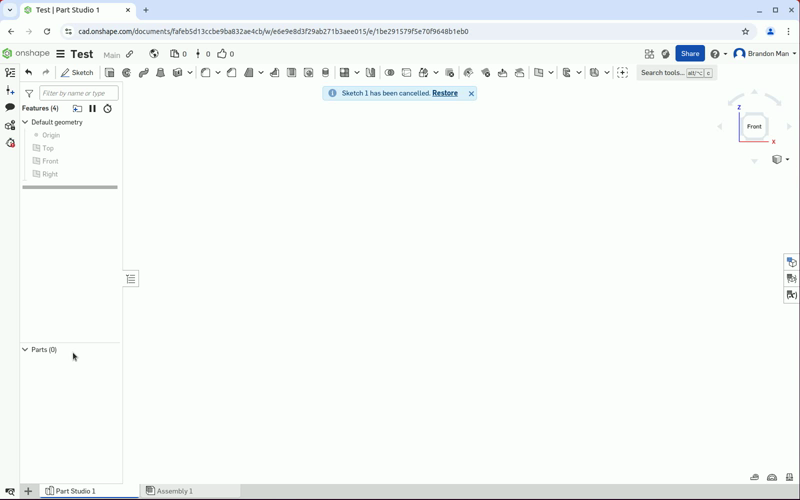
key(shift+s)
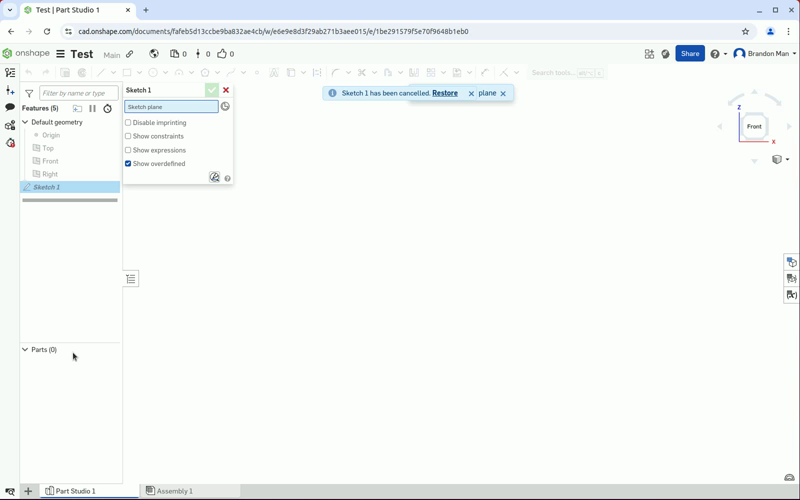
mouse_move(73, 163)
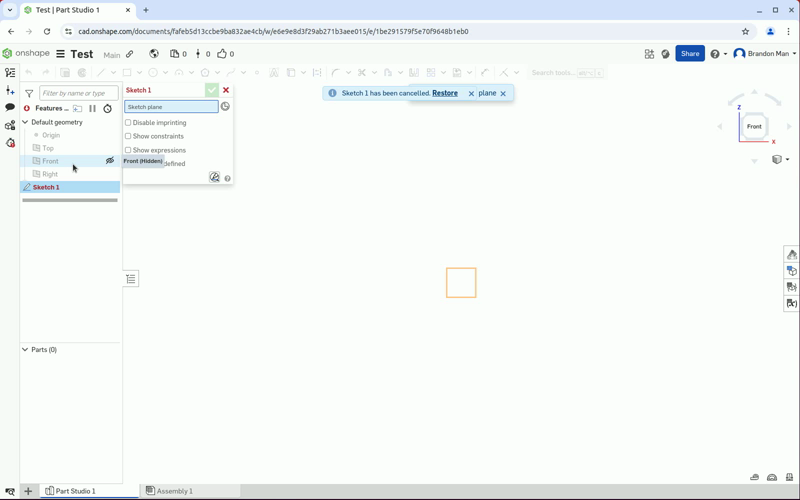
click(73, 163)
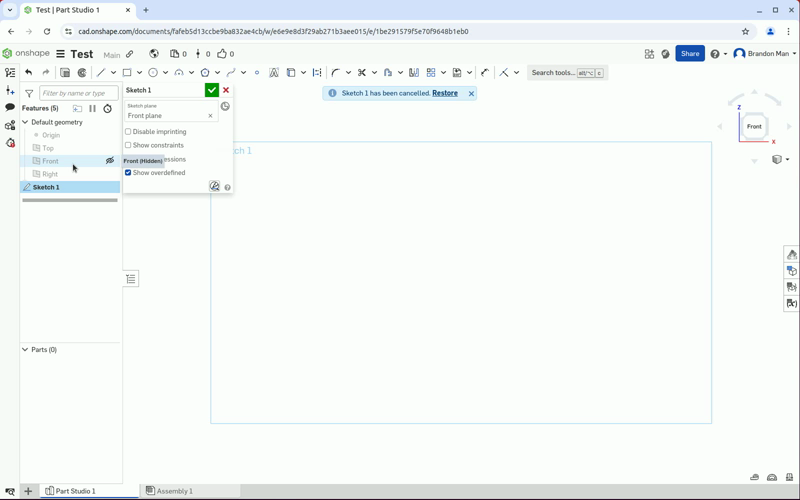
mouse_move(73, 352)
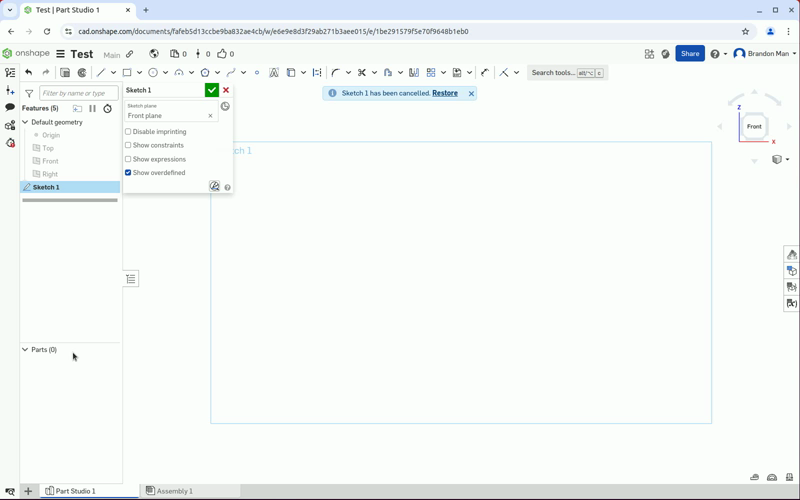
key(y)
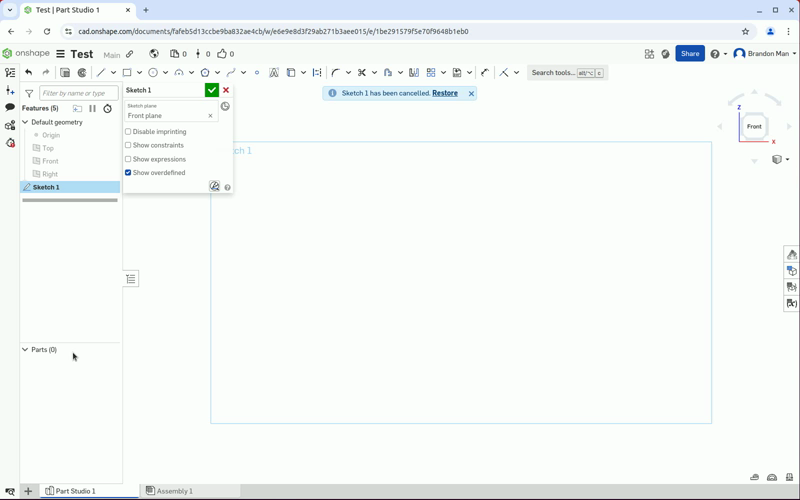
key(c)
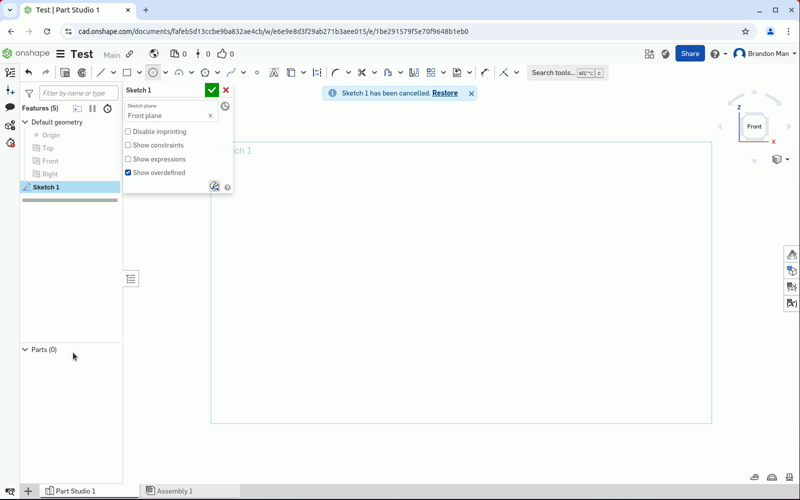
key_down(shift)
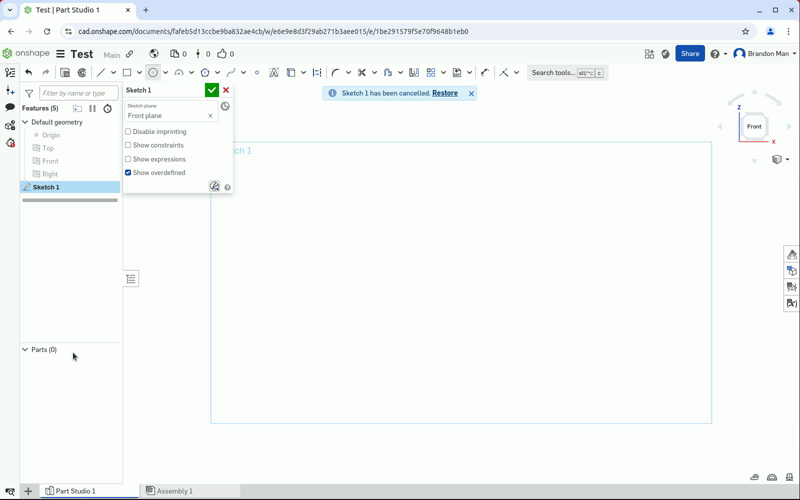
mouse_move(400, 264)
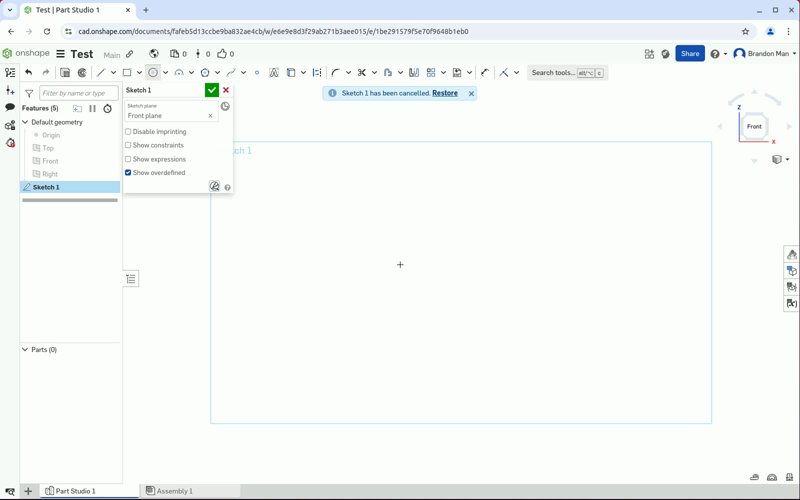
click(400, 264)
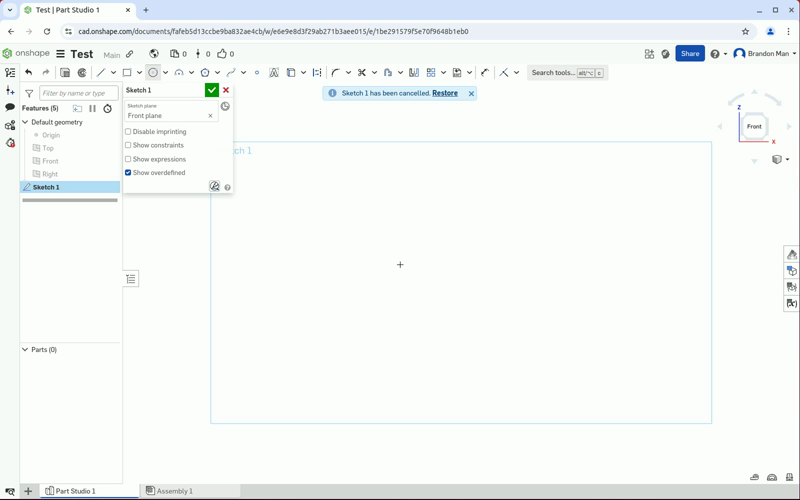
key_up(shift)
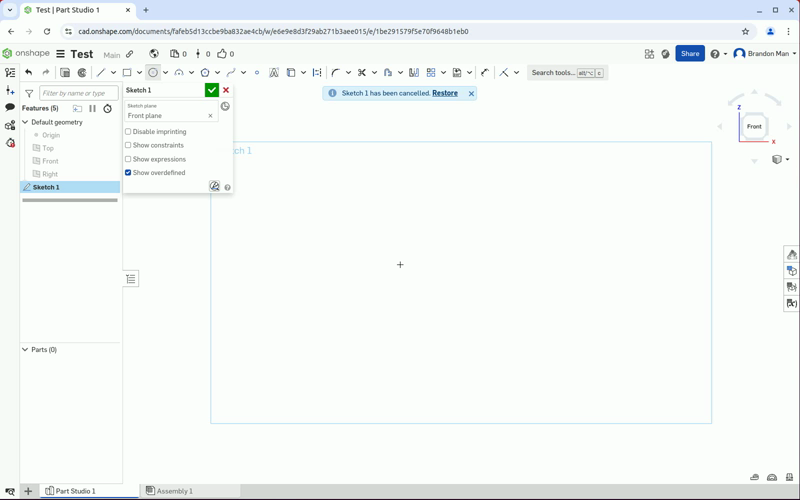
mouse_move(452, 264)
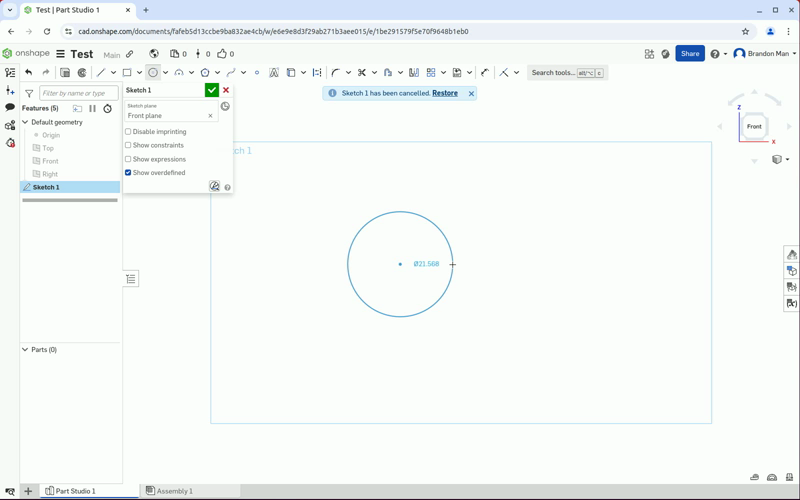
click(452, 264)
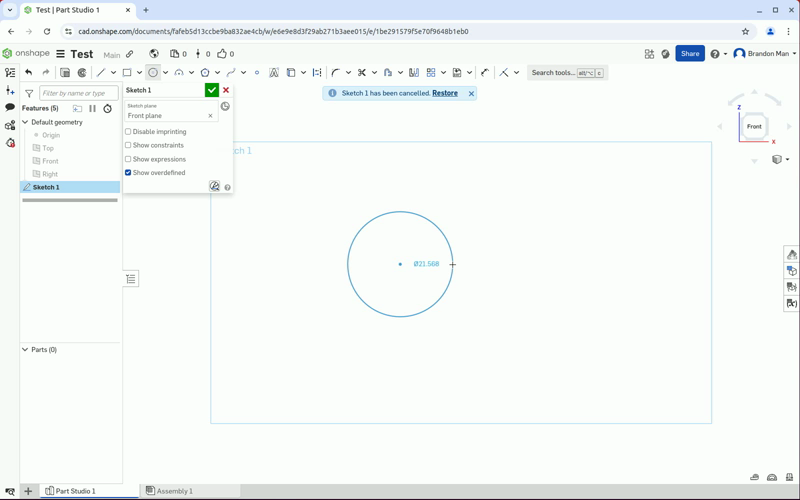
key(esc)
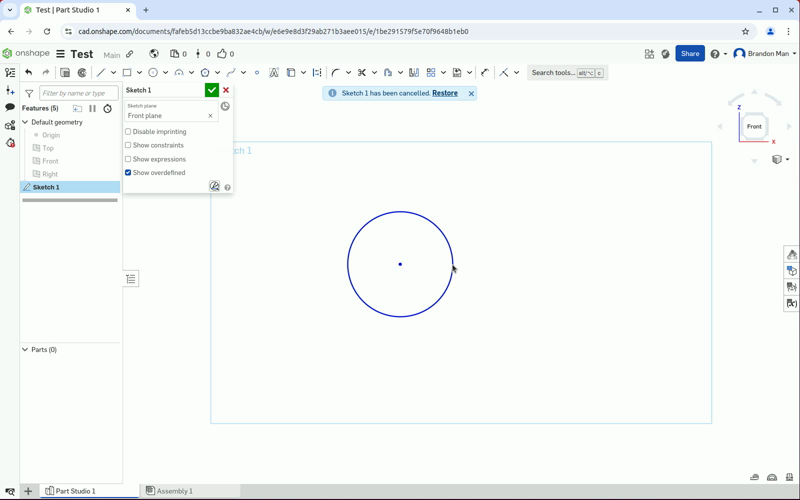
key(c)
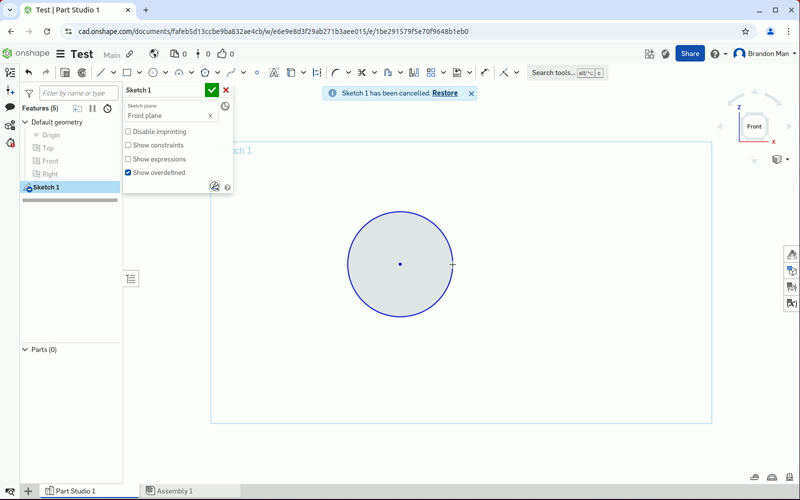
key_down(shift)
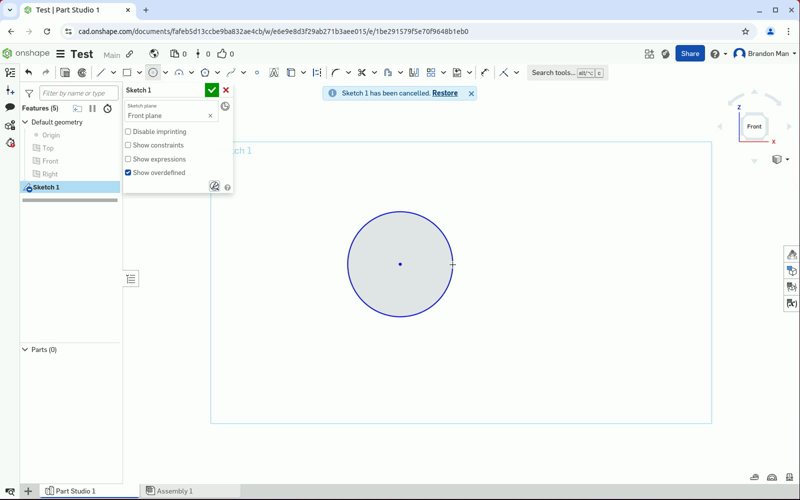
mouse_move(400, 264)
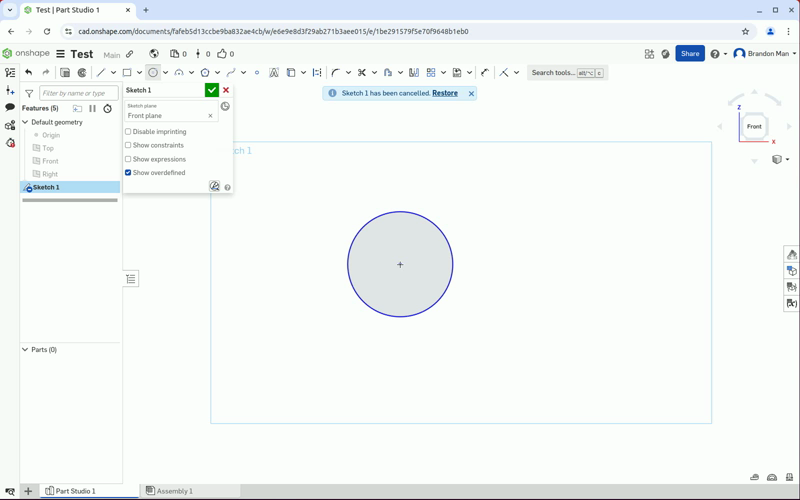
click(400, 264)
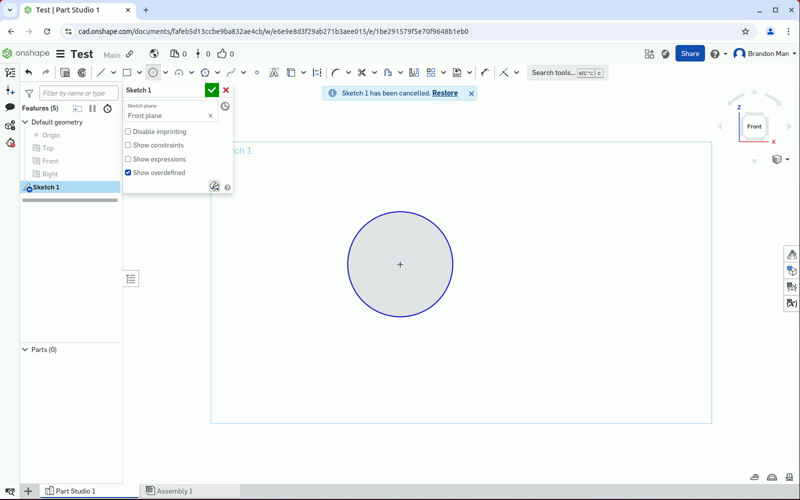
key_up(shift)
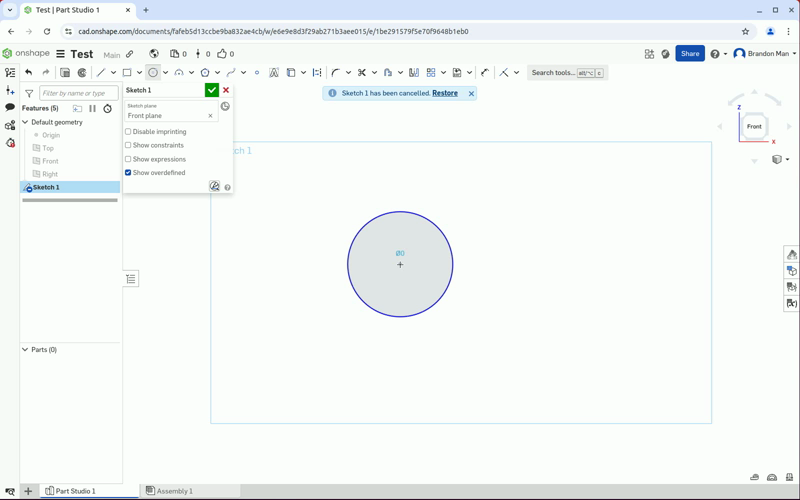
mouse_move(444, 264)
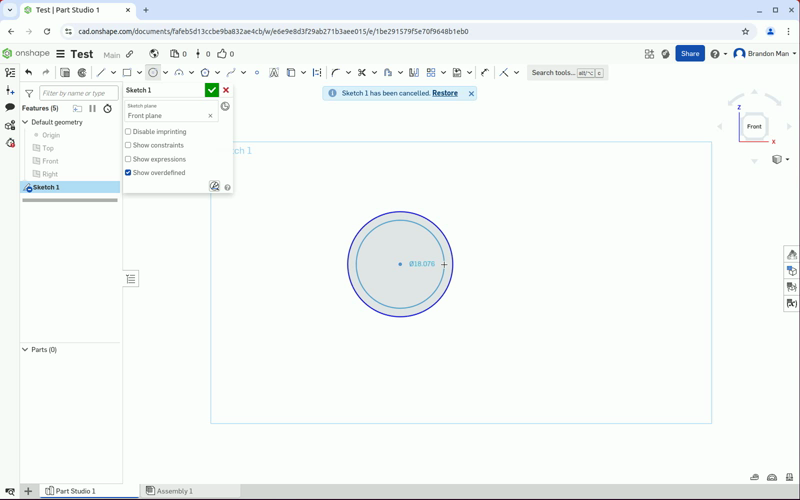
click(444, 264)
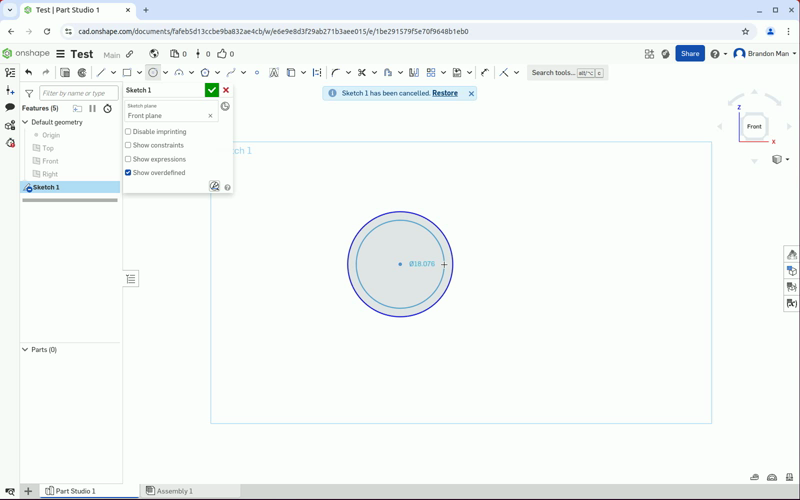
key(esc)
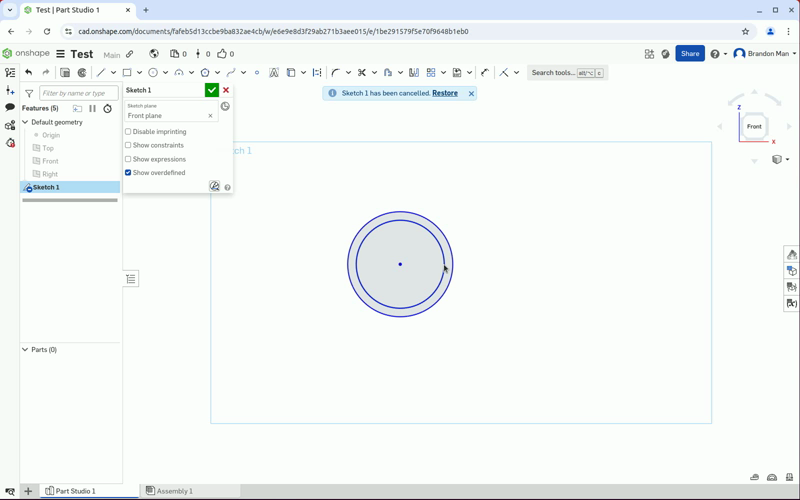
mouse_move(372, 227)
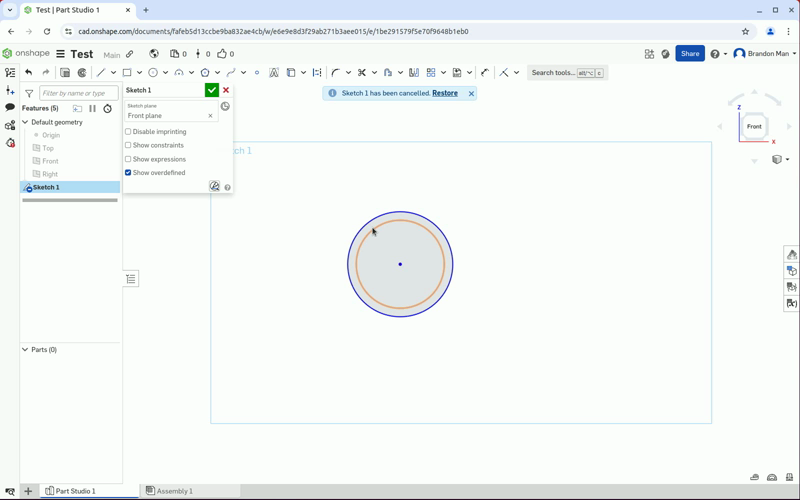
click(372, 227)
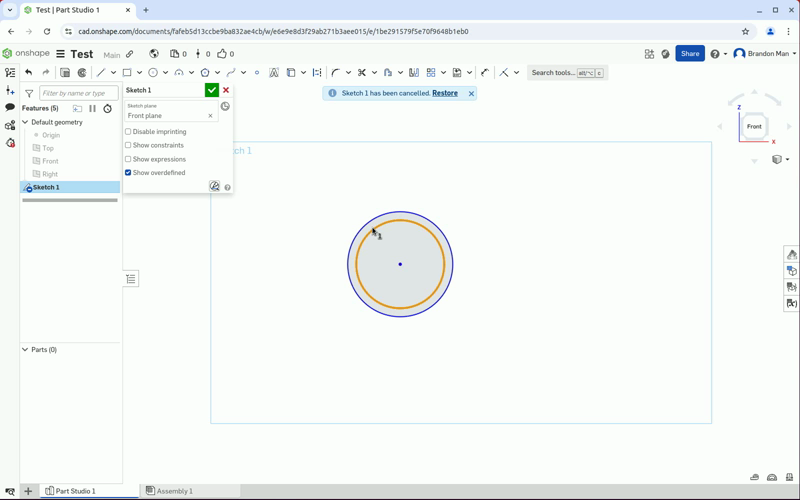
mouse_move(73, 352)
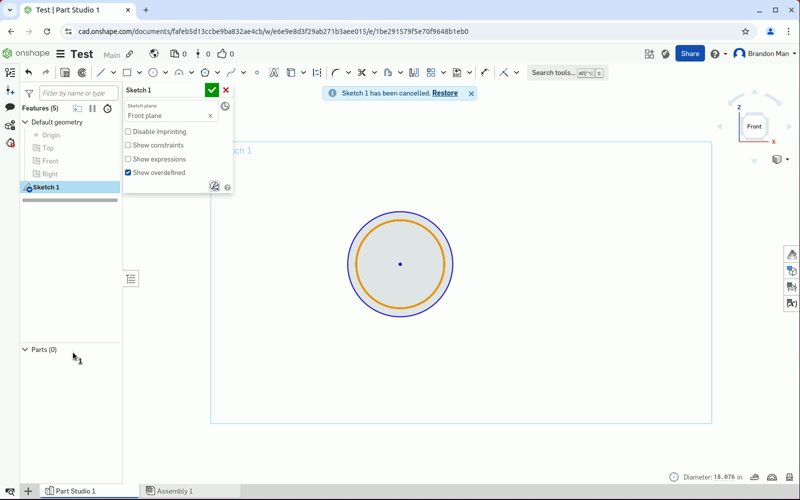
key(shift+y)
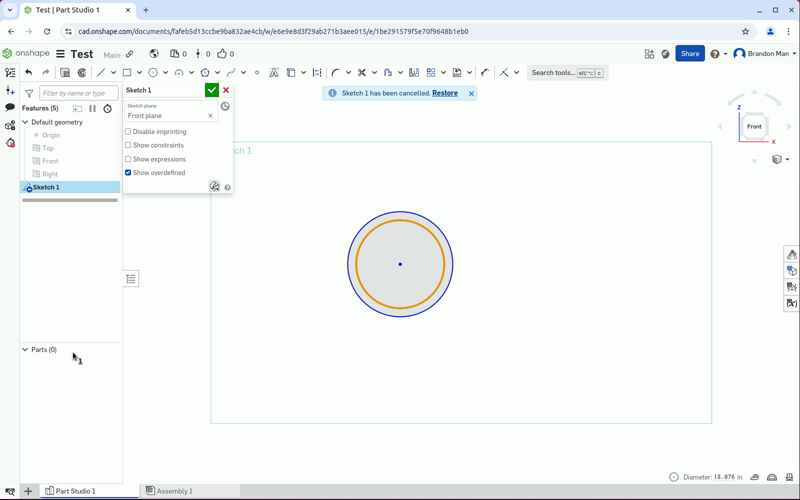
key(shift+e)
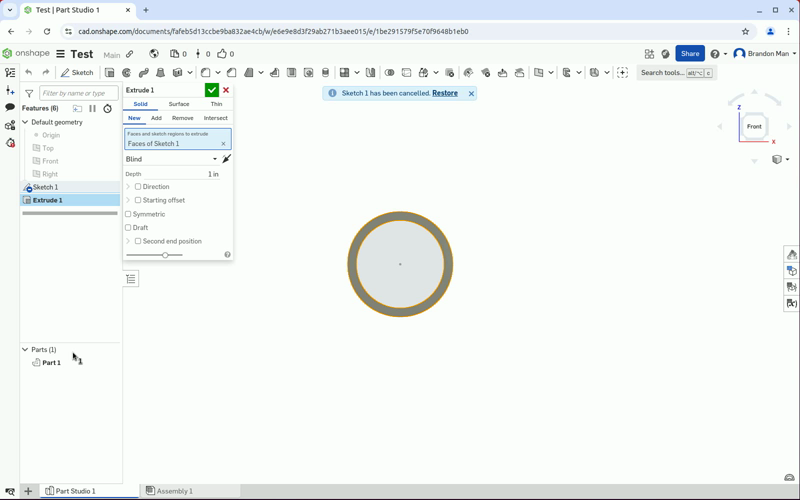
mouse_move(143, 106)
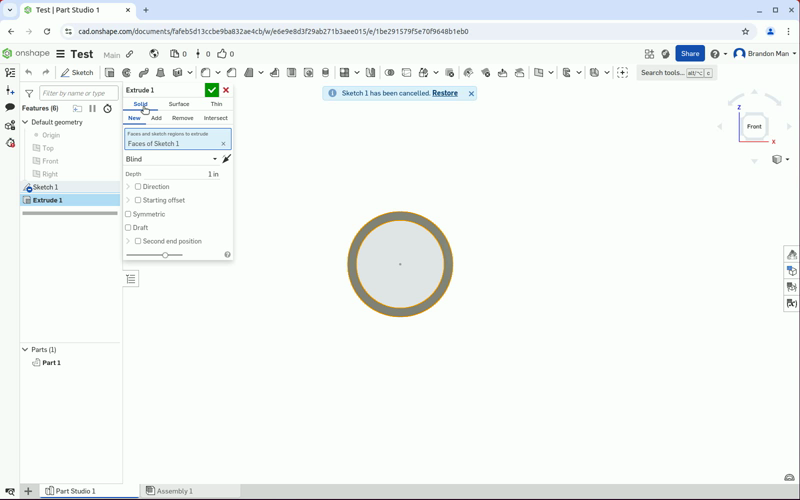
click(143, 106)
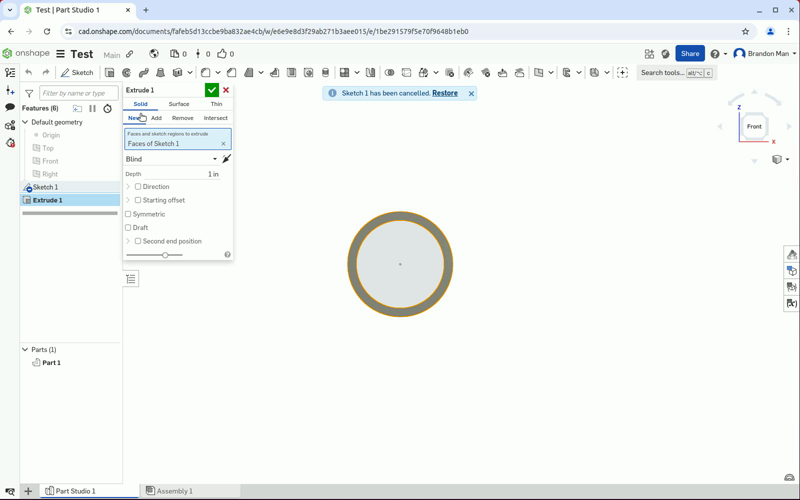
mouse_move(137, 120)
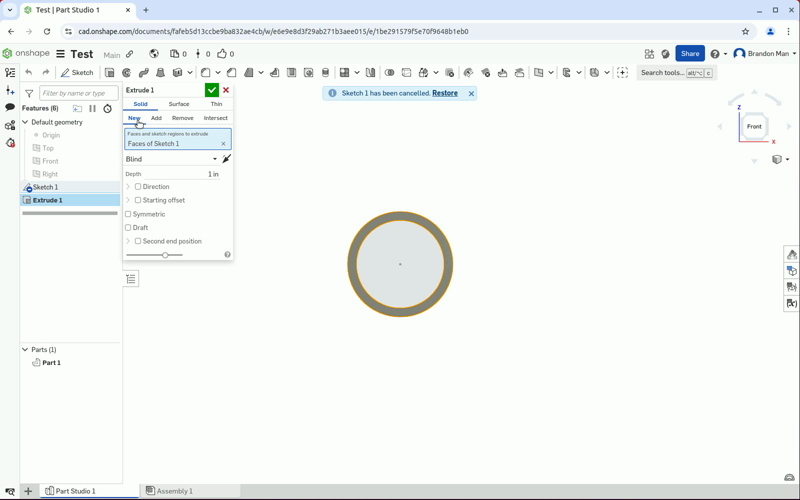
click(137, 120)
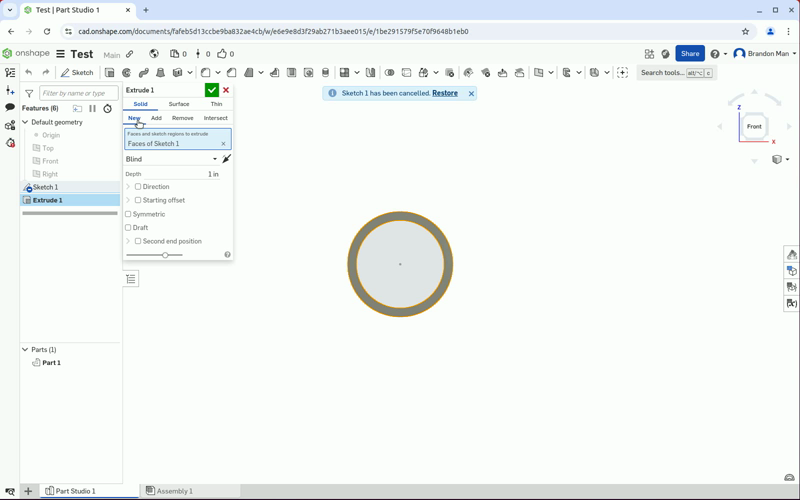
key(tab, 4)
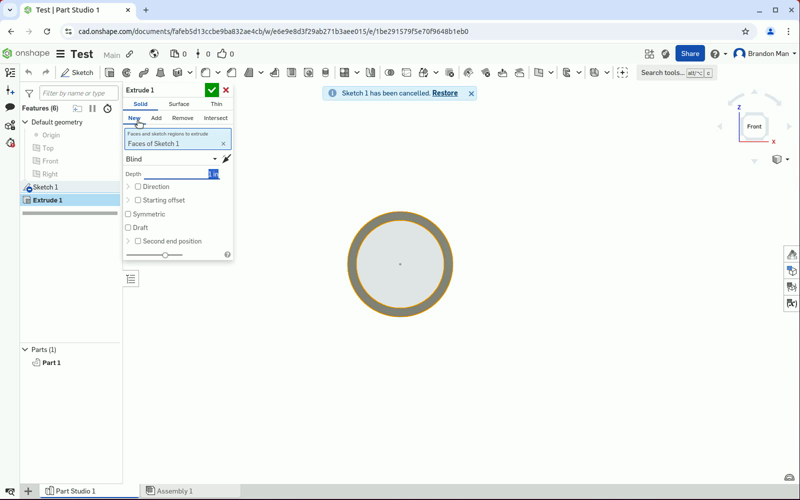
text(7.703)
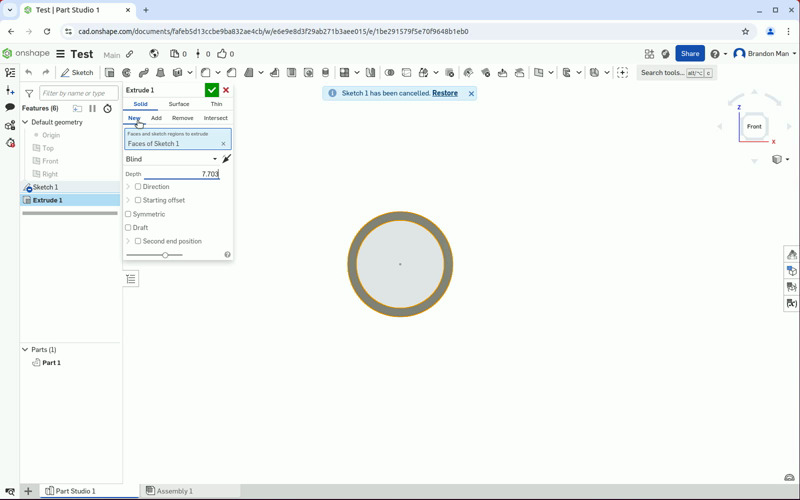
key(enter)
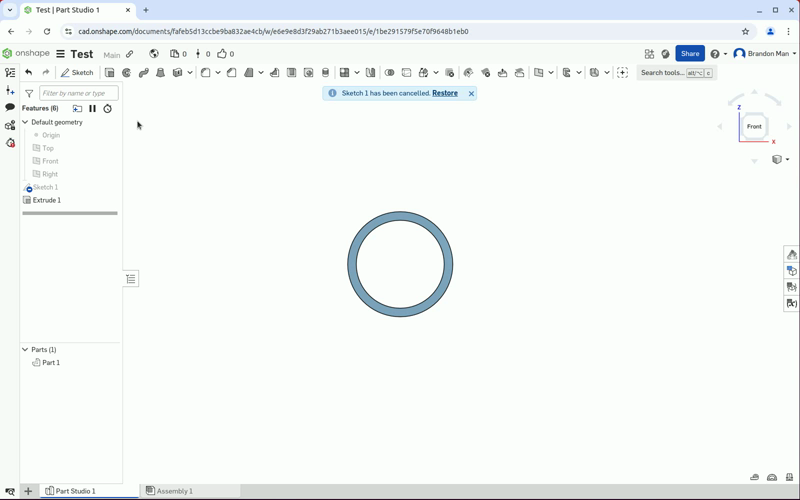
key(shift+h)
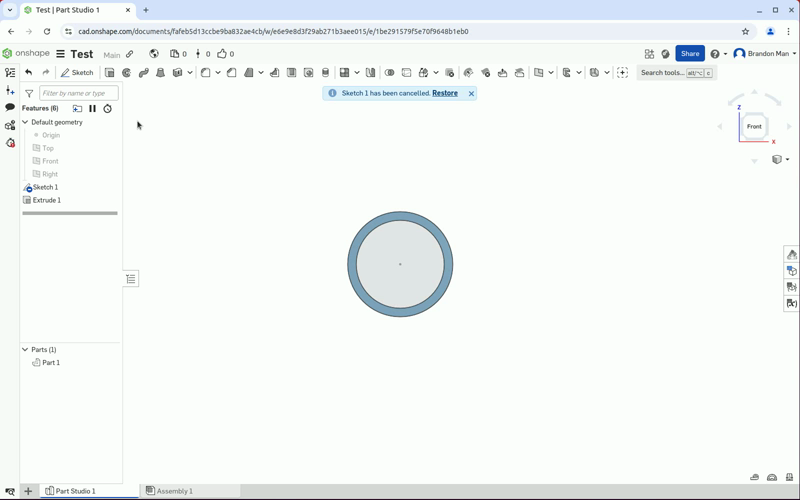
key(shift+h)
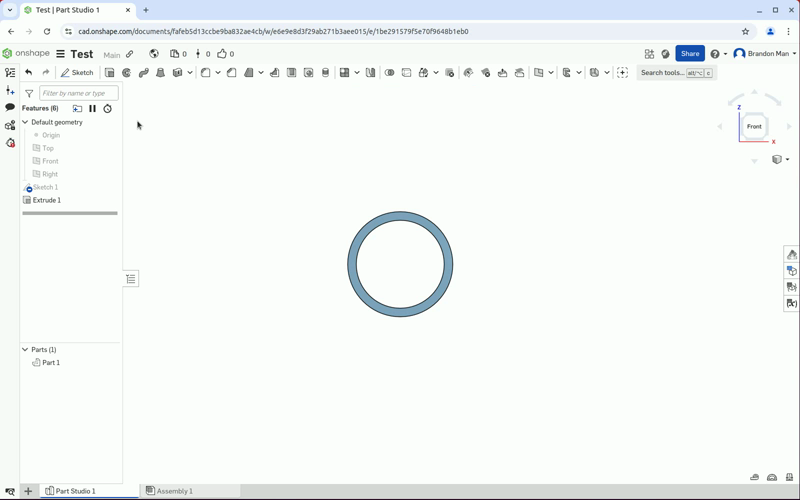
mouse_move(73, 189)
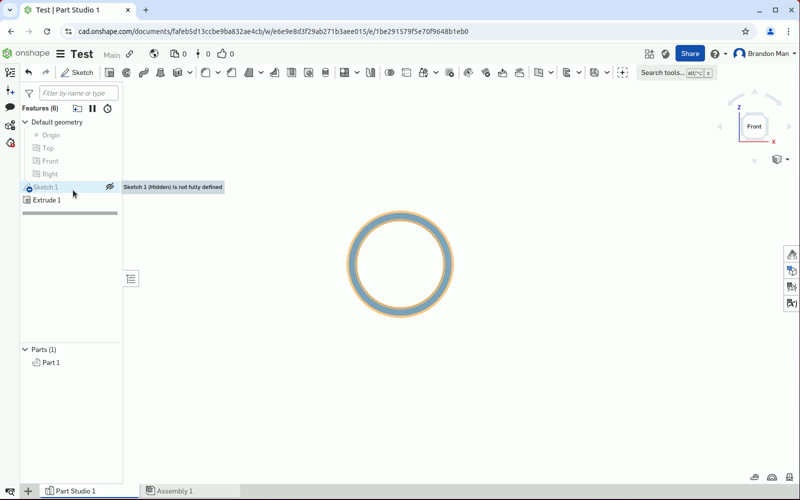
click(73, 189)
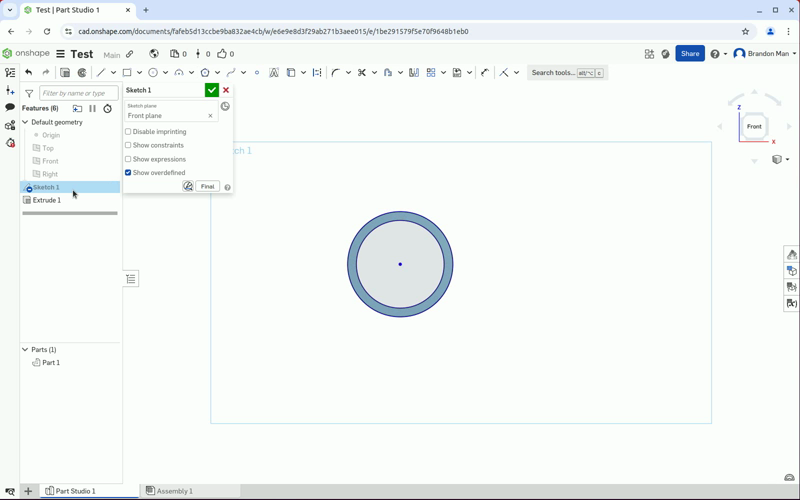
mouse_move(229, 92)
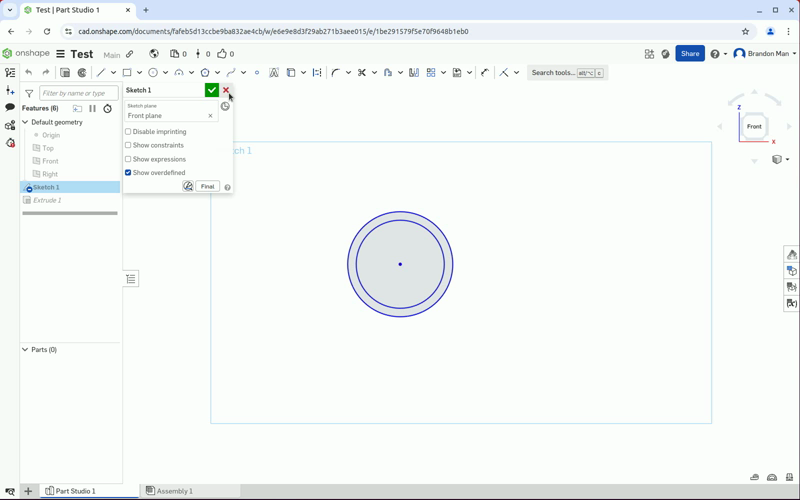
click(229, 92)
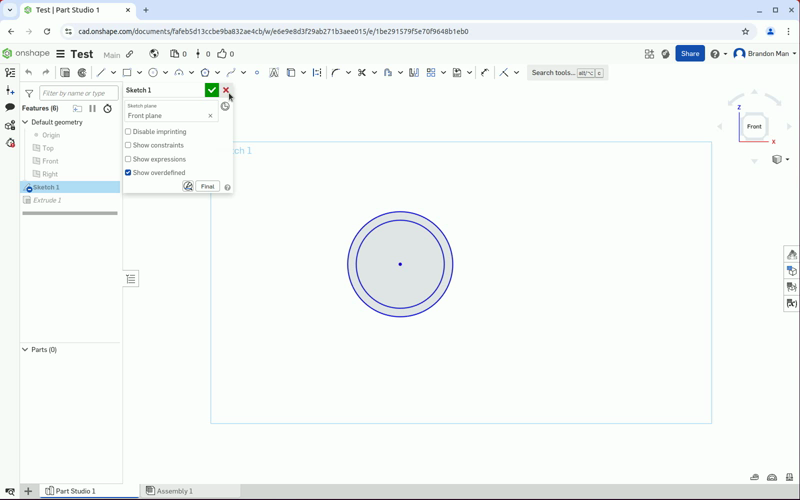
key(shift+s)
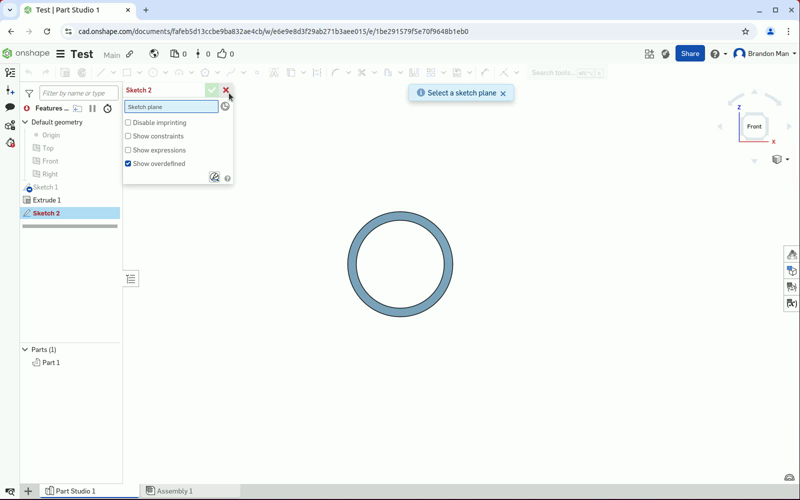
mouse_move(73, 163)
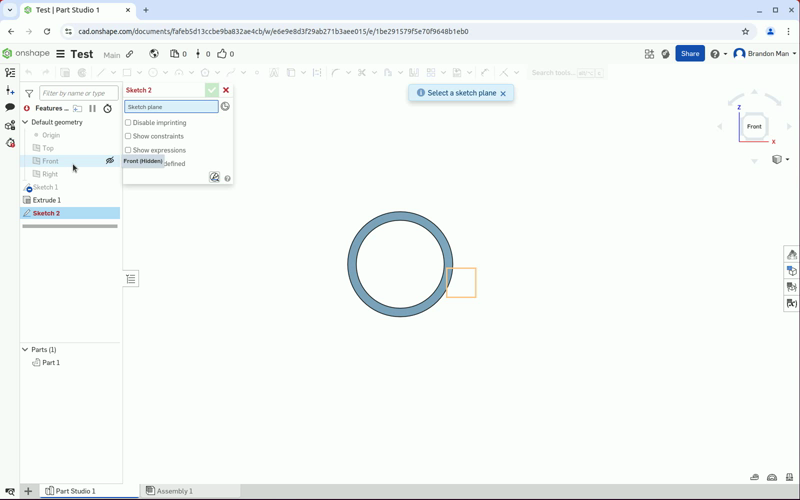
click(73, 163)
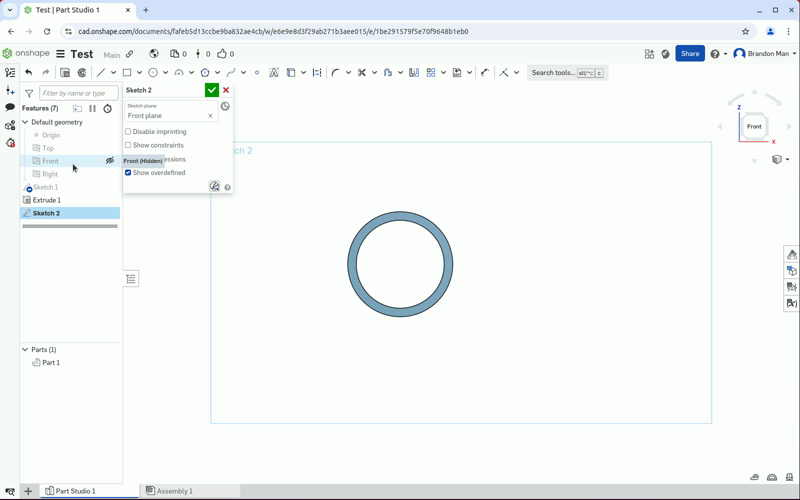
mouse_move(73, 352)
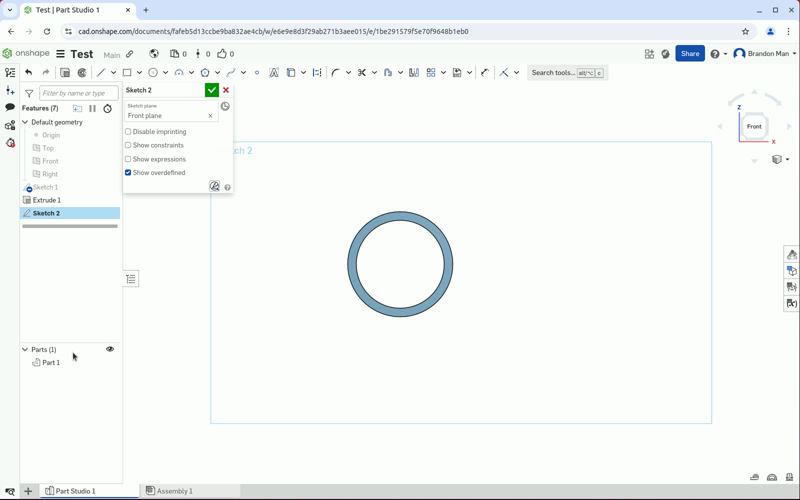
key(y)
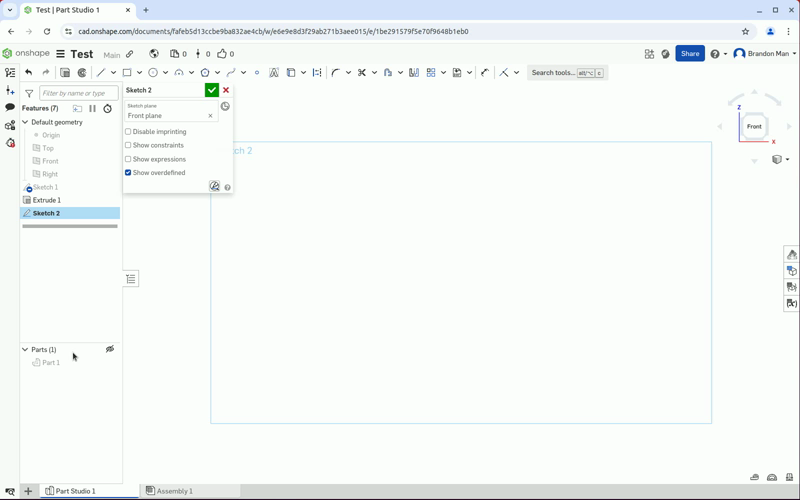
key(c)
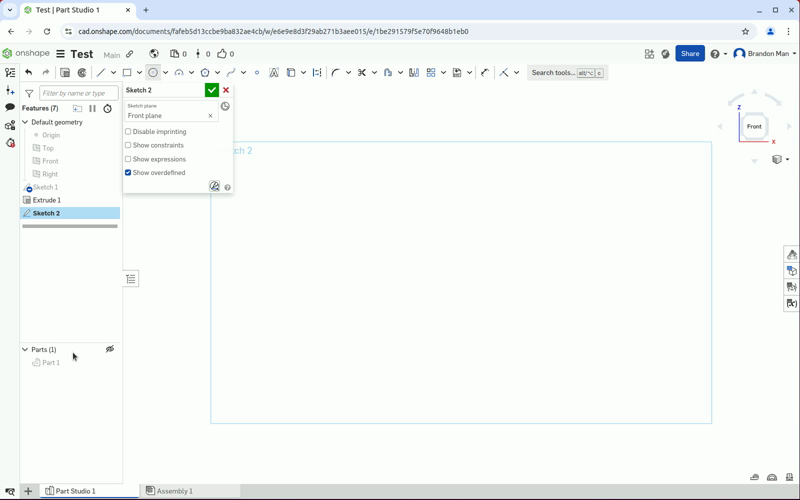
key_down(shift)
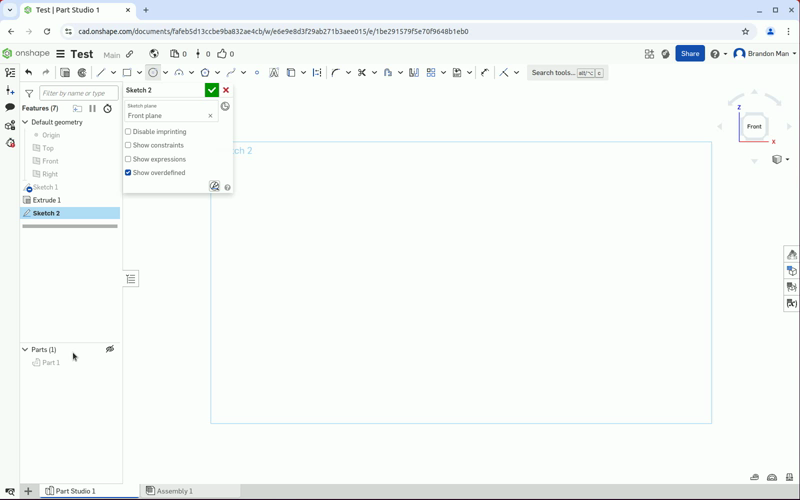
mouse_move(400, 264)
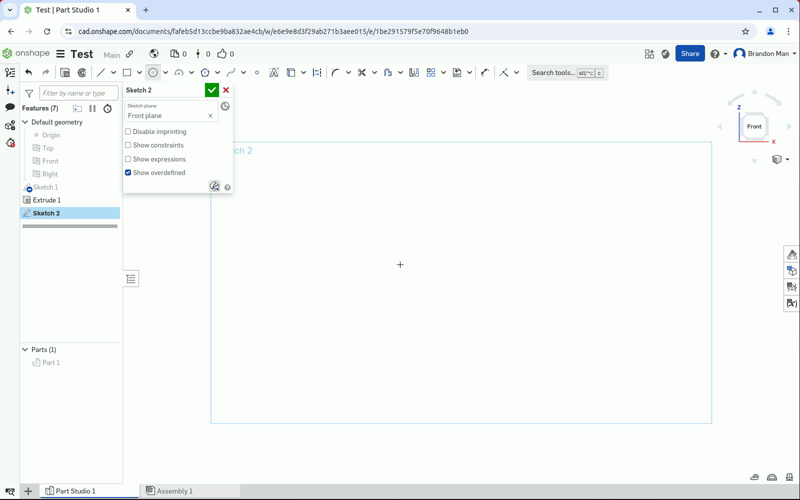
click(400, 264)
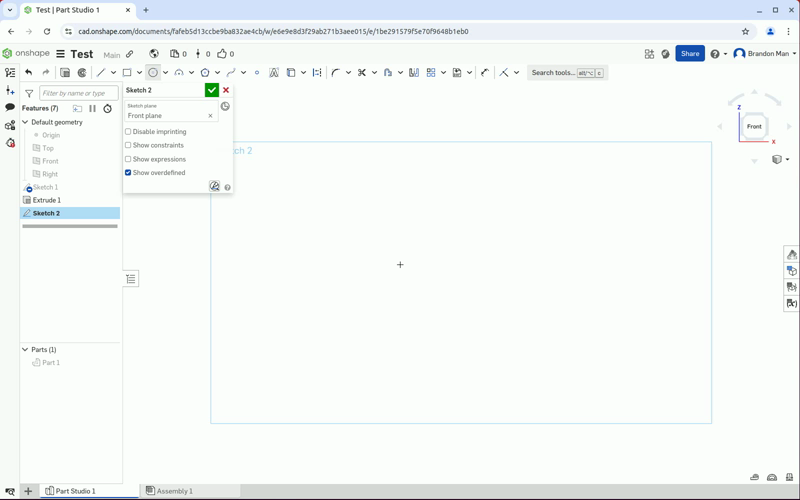
key_up(shift)
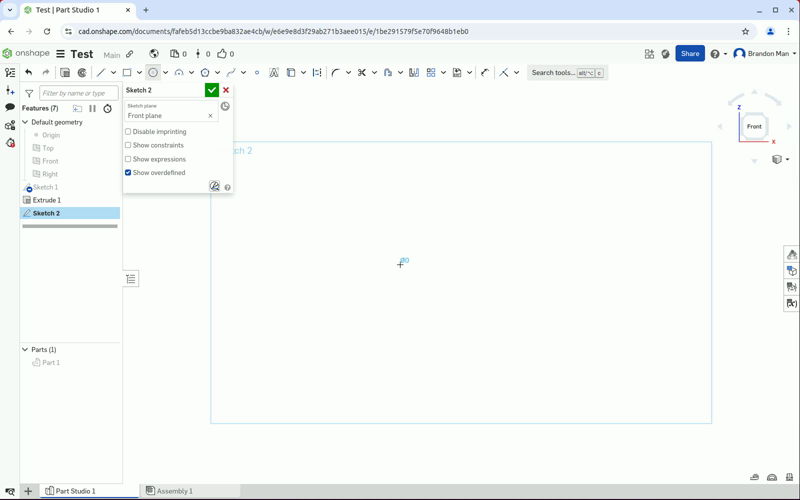
mouse_move(443, 264)
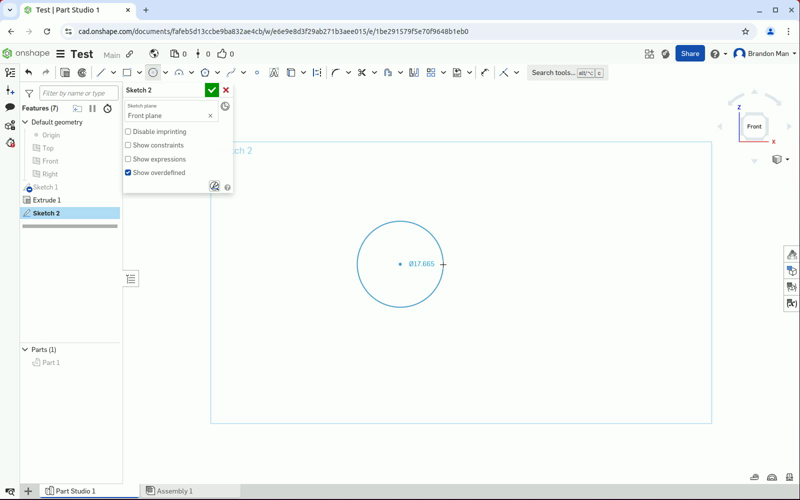
click(443, 264)
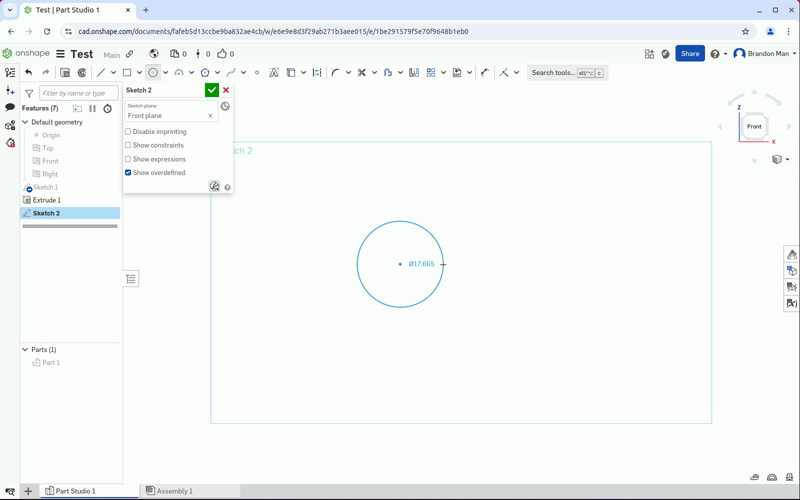
key(esc)
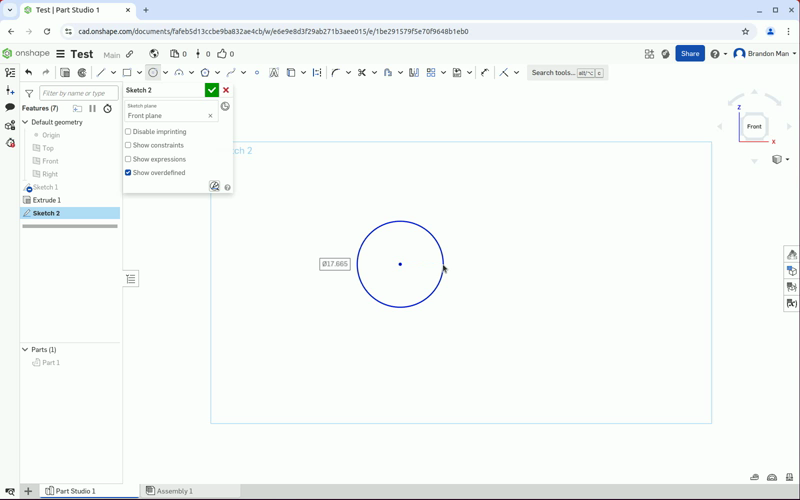
key(c)
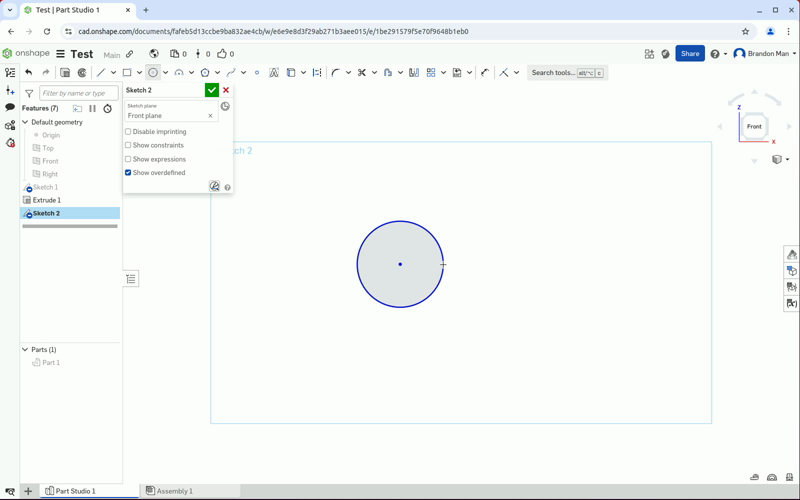
key_down(shift)
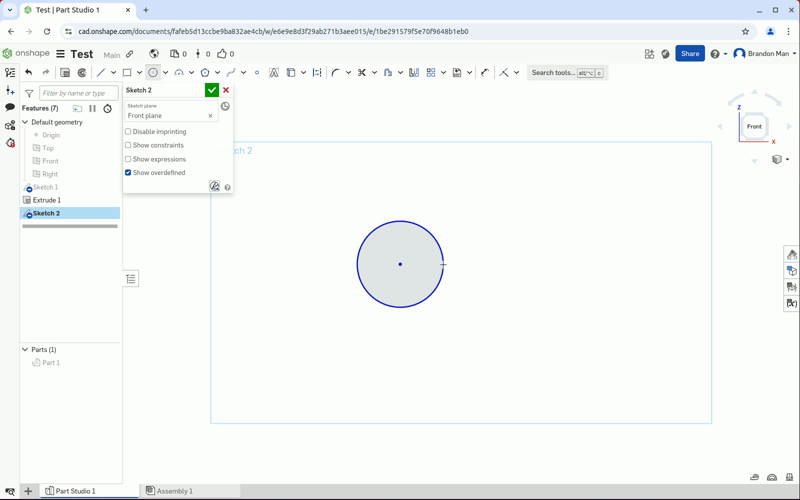
mouse_move(373, 264)
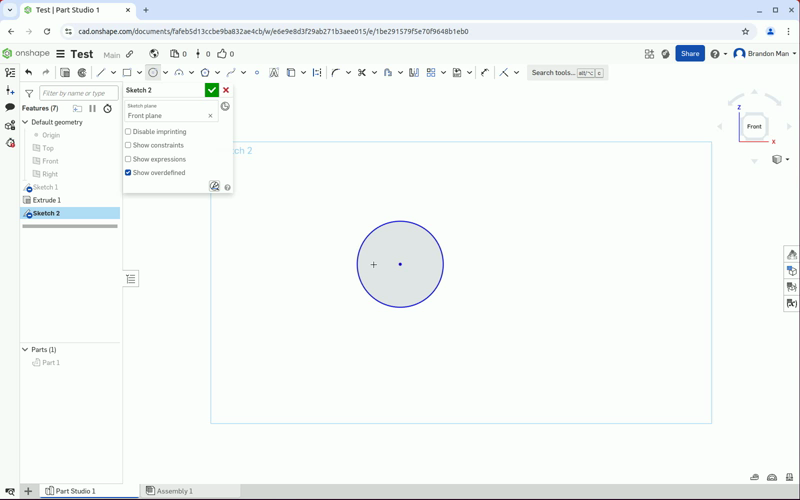
click(373, 264)
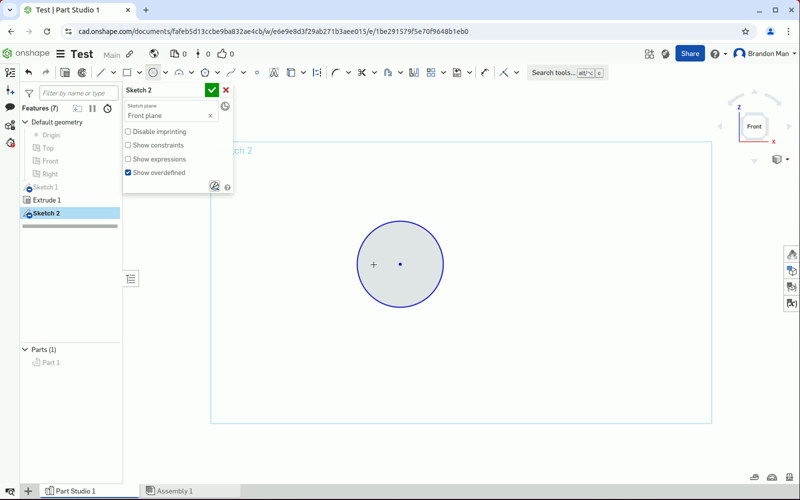
key_up(shift)
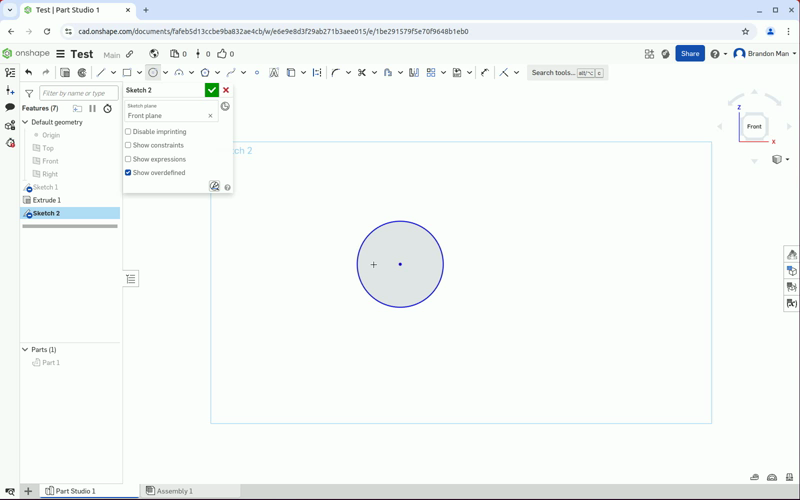
mouse_move(378, 264)
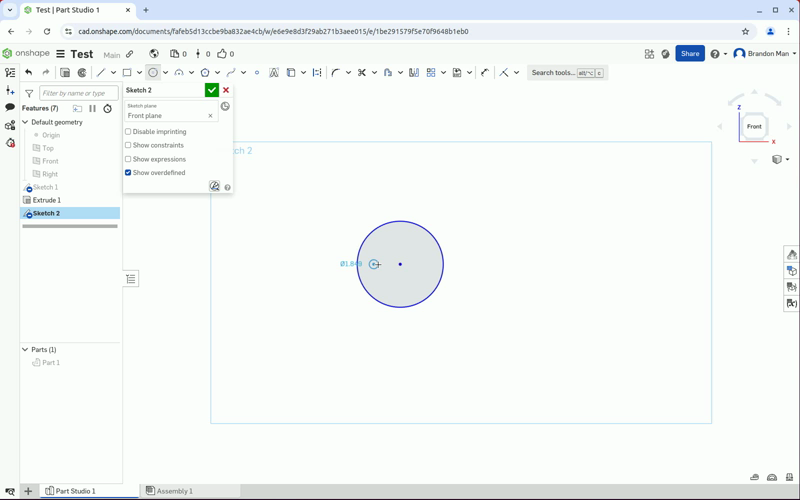
click(378, 264)
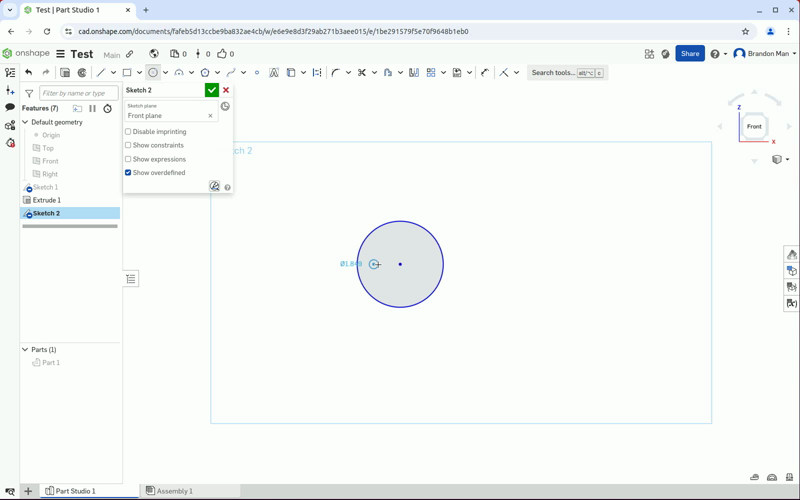
key(esc)
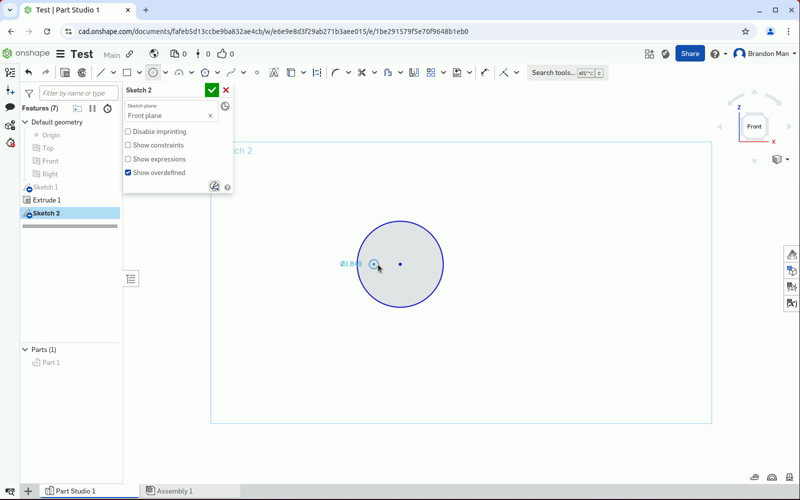
key(c)
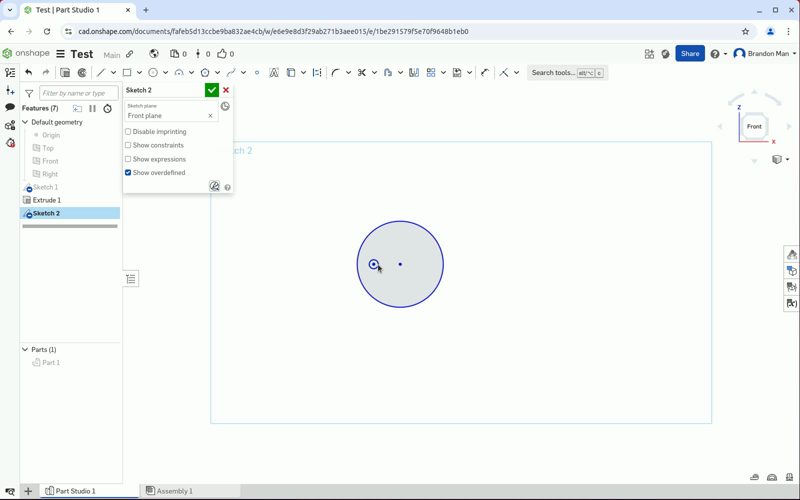
key_down(shift)
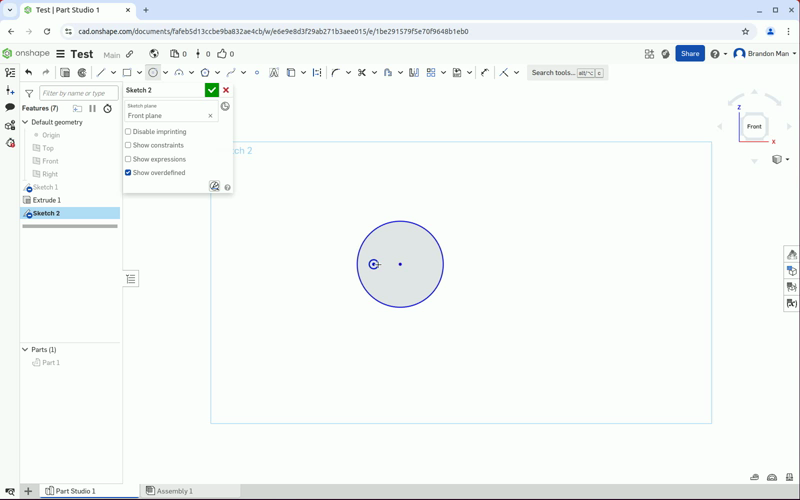
mouse_move(400, 264)
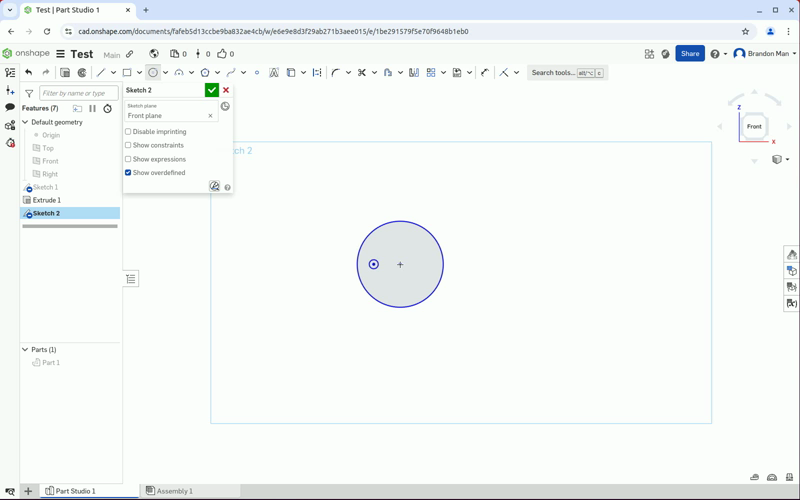
click(400, 264)
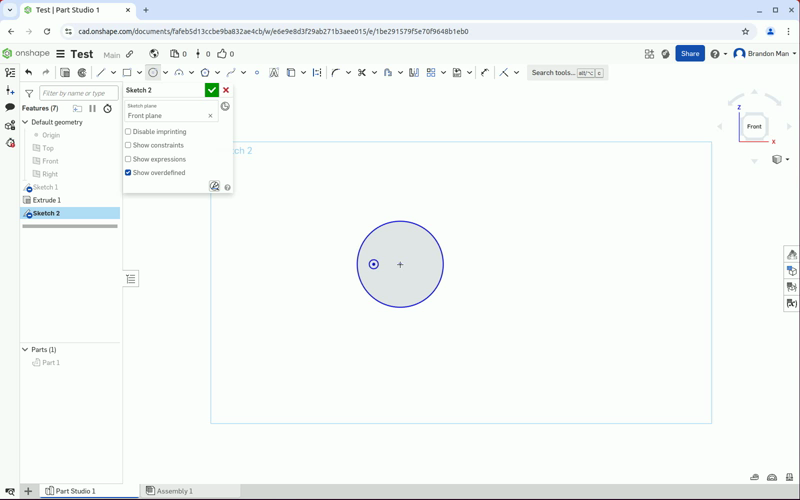
key_up(shift)
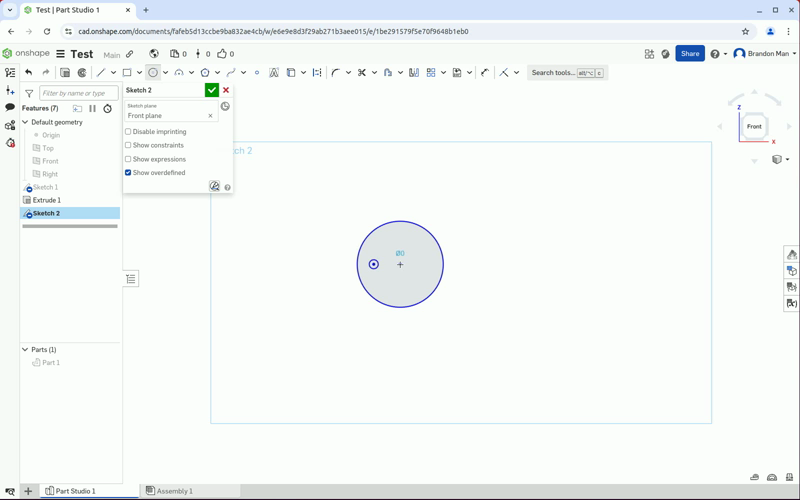
mouse_move(413, 264)
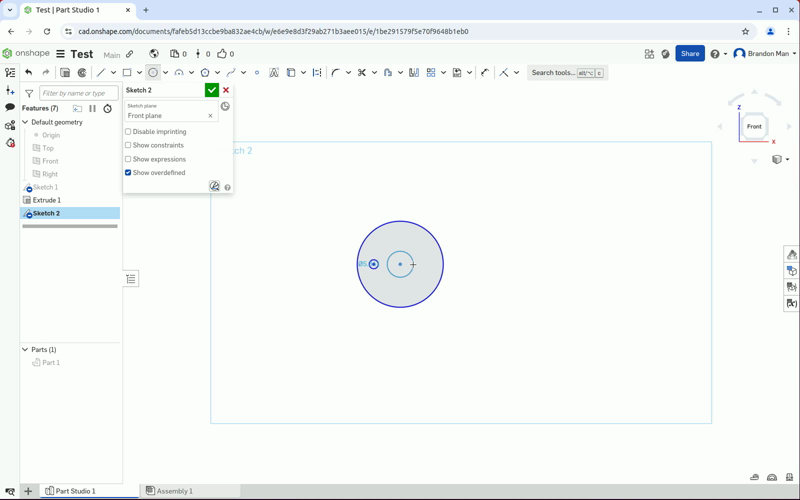
click(413, 264)
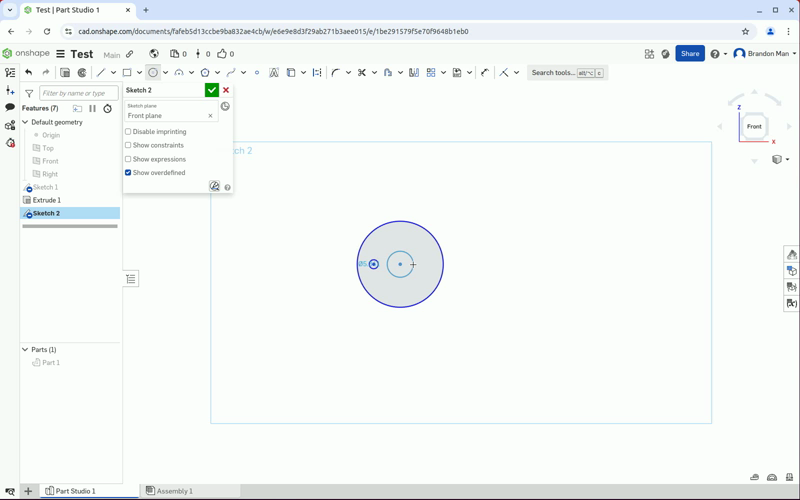
key(esc)
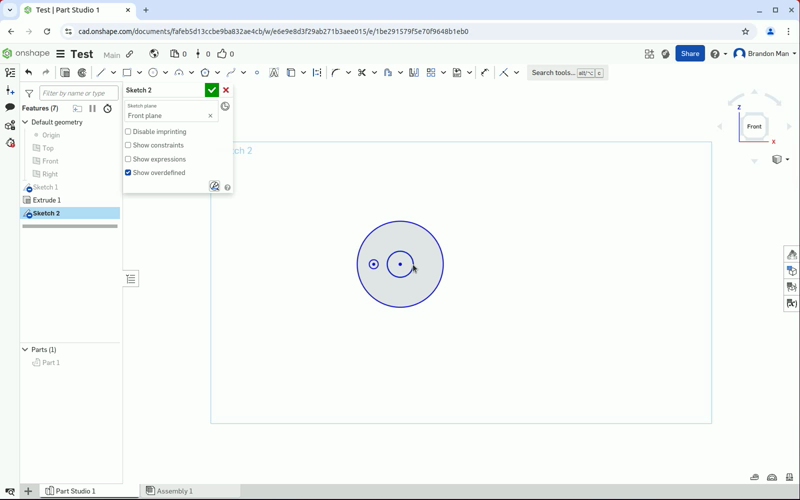
key(c)
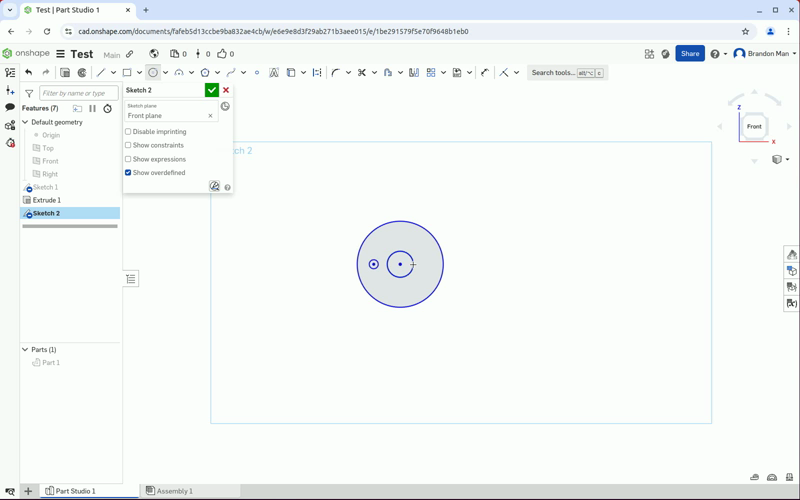
key_down(shift)
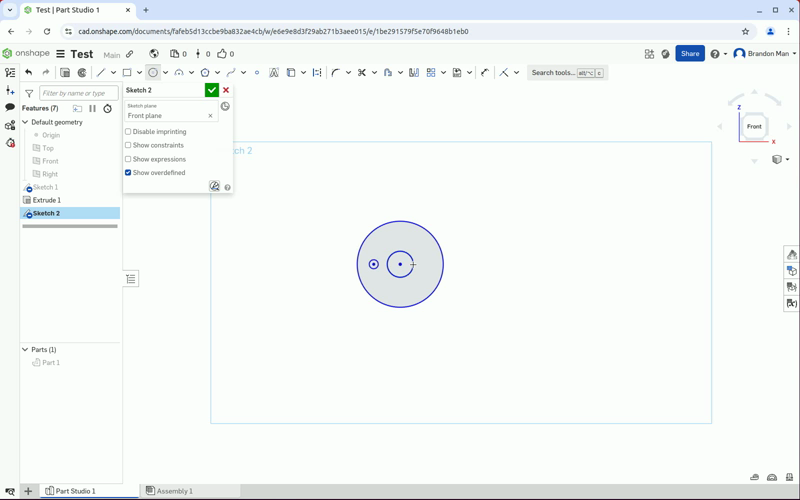
mouse_move(400, 290)
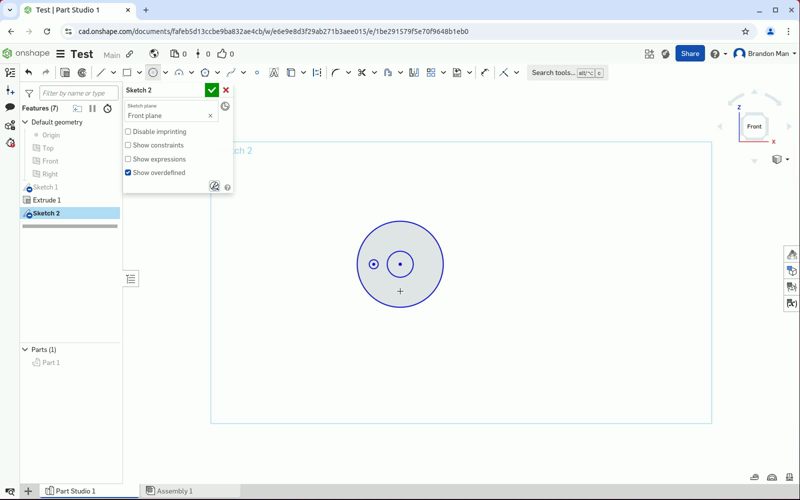
click(400, 290)
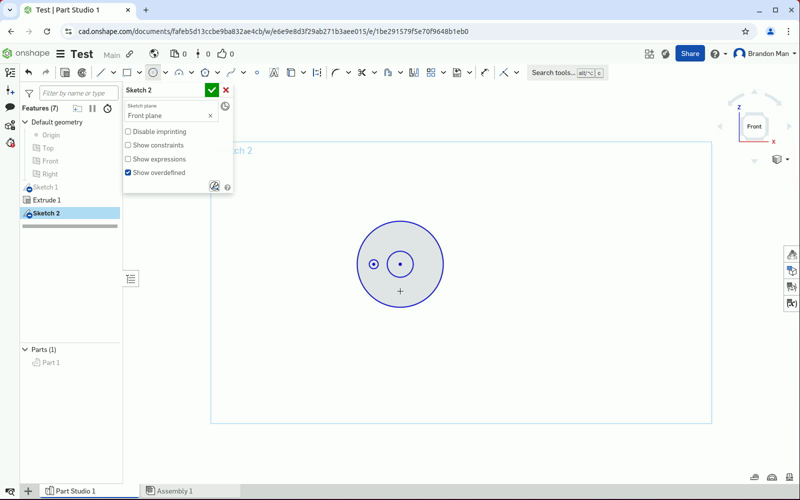
key_up(shift)
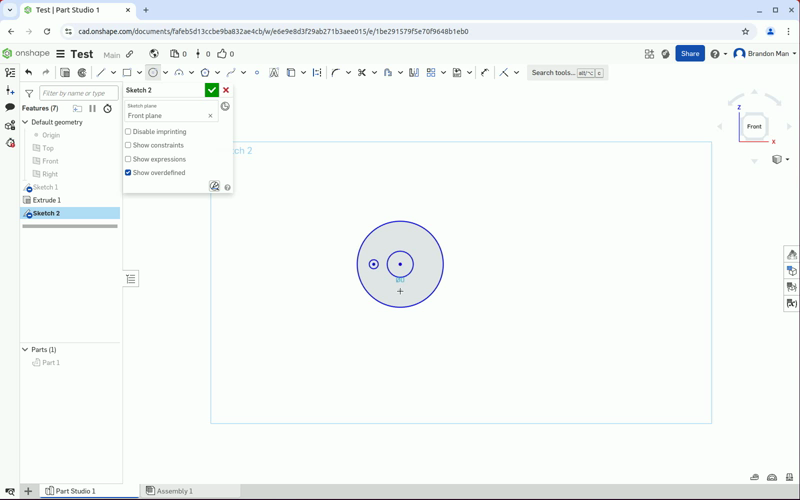
mouse_move(404, 290)
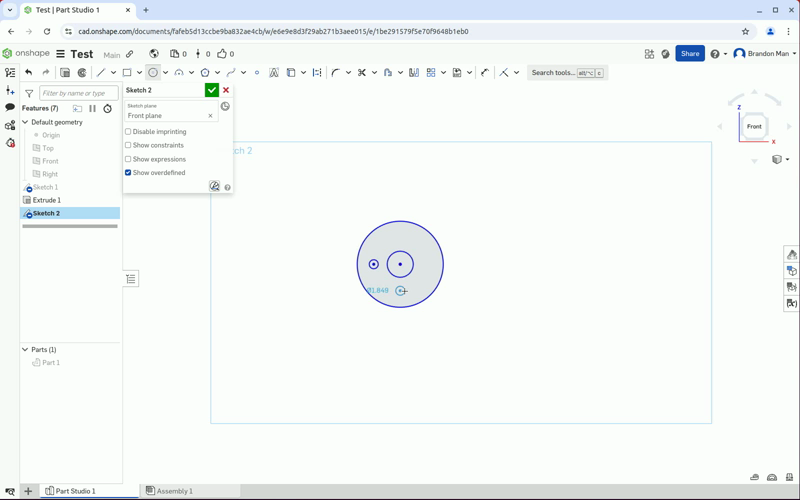
click(404, 290)
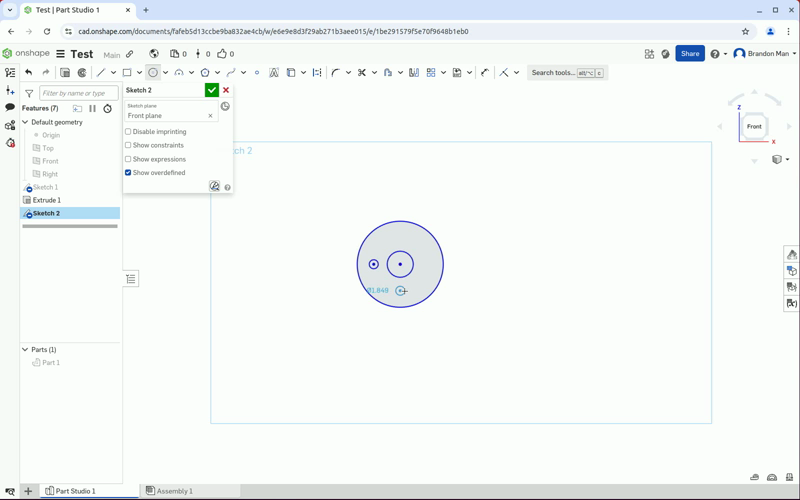
key(esc)
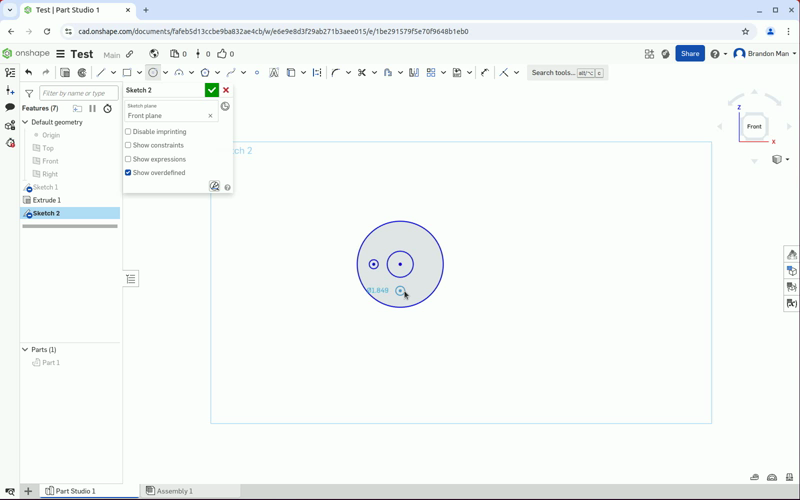
key(c)
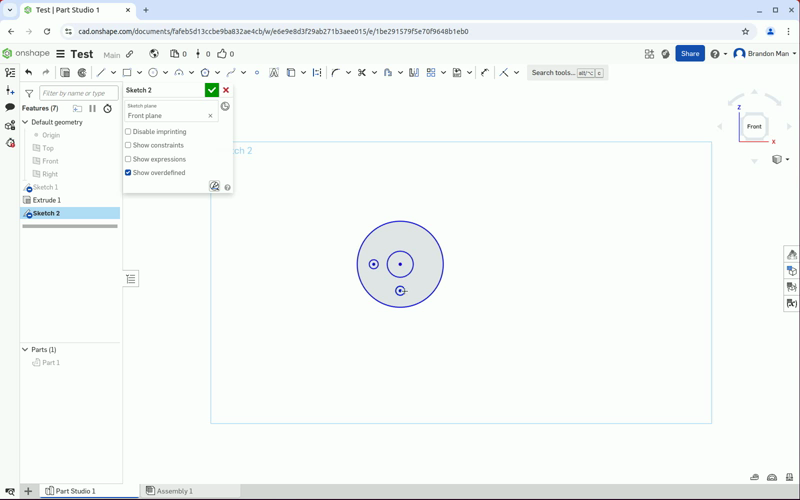
key_down(shift)
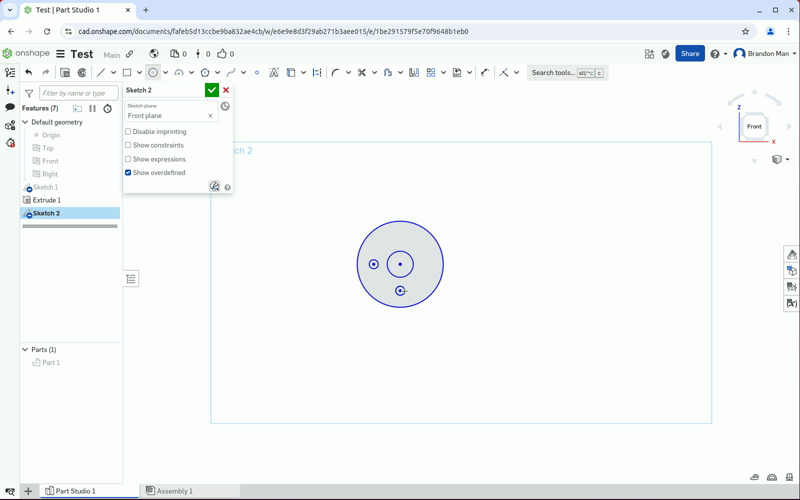
mouse_move(400, 237)
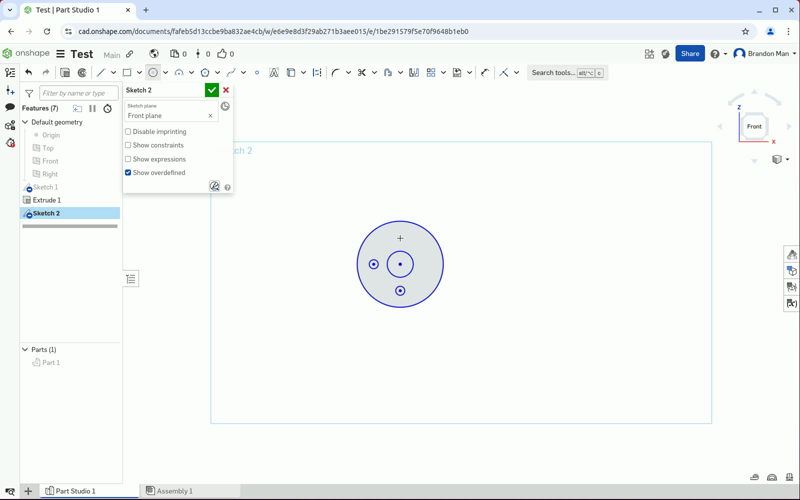
click(400, 237)
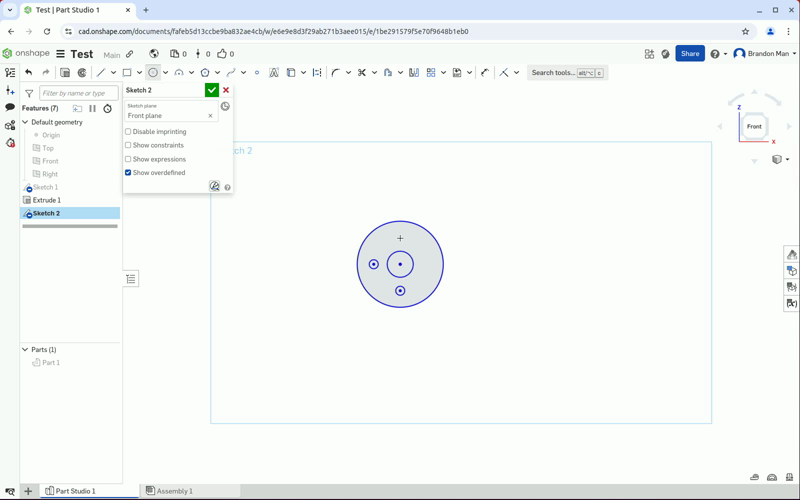
key_up(shift)
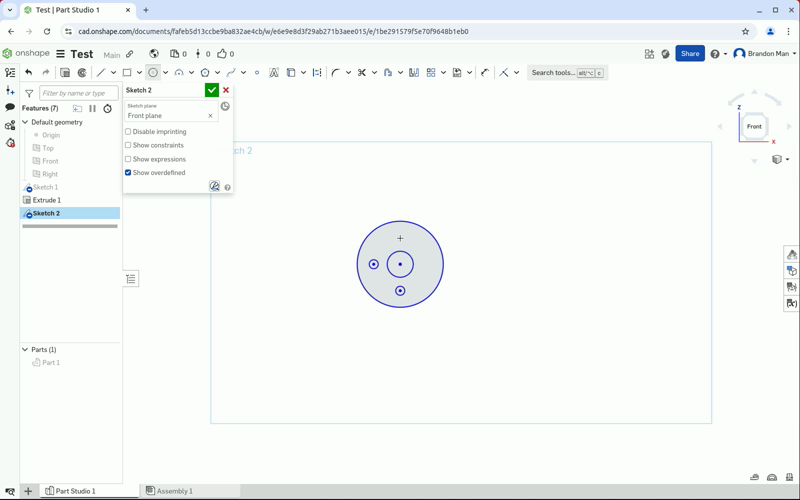
mouse_move(404, 237)
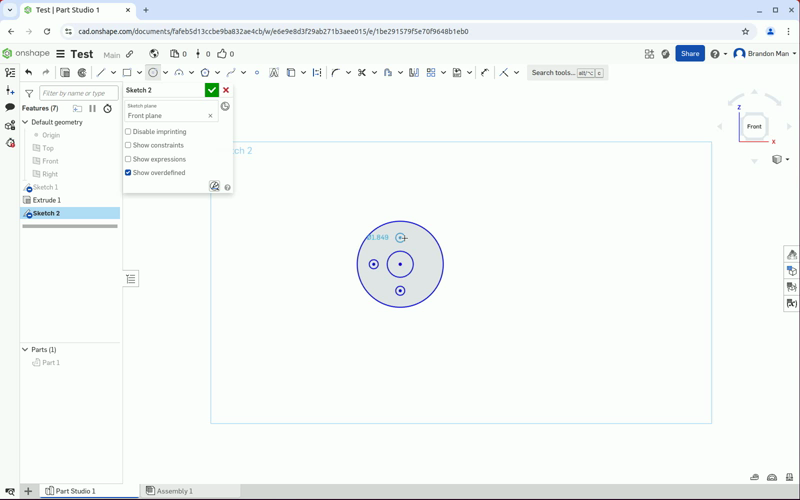
click(404, 237)
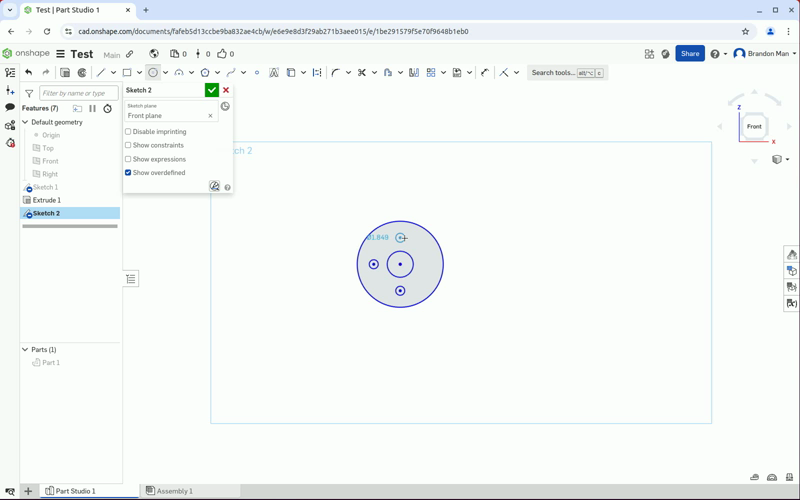
key(esc)
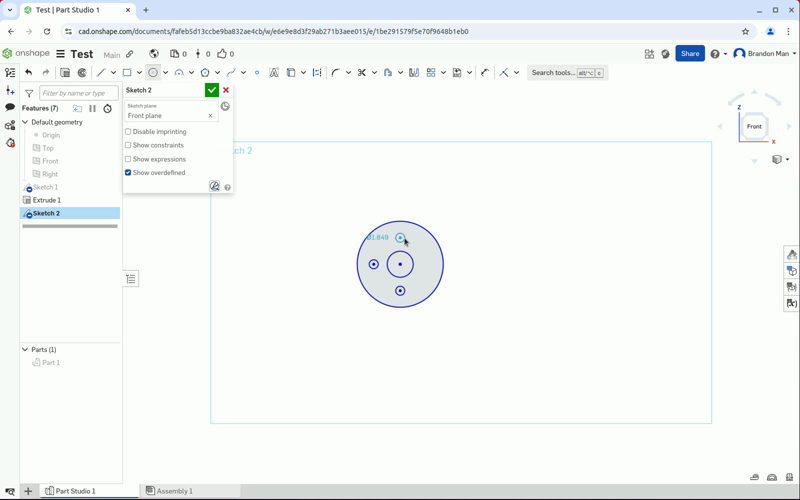
key(c)
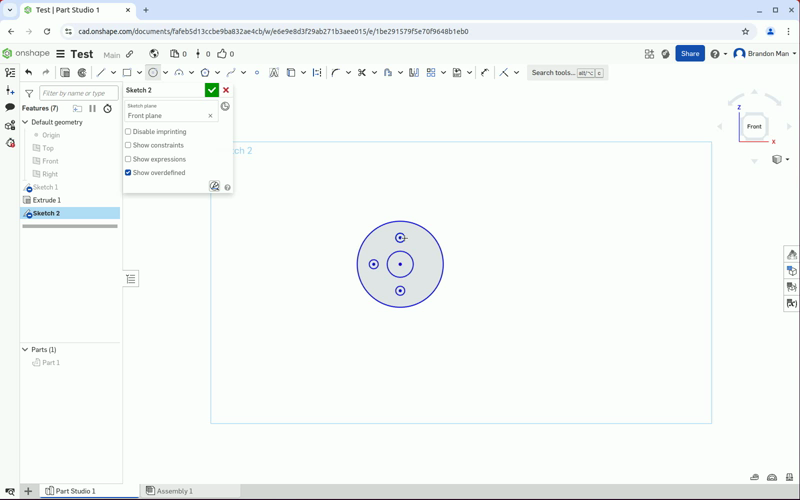
key_down(shift)
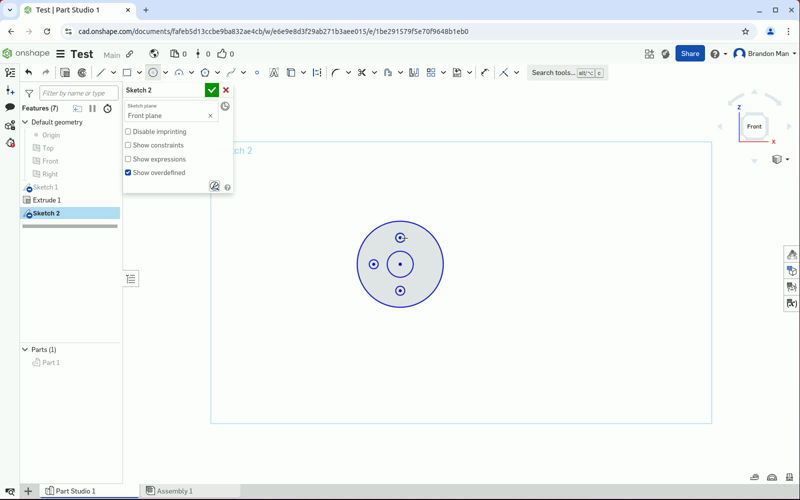
mouse_move(426, 264)
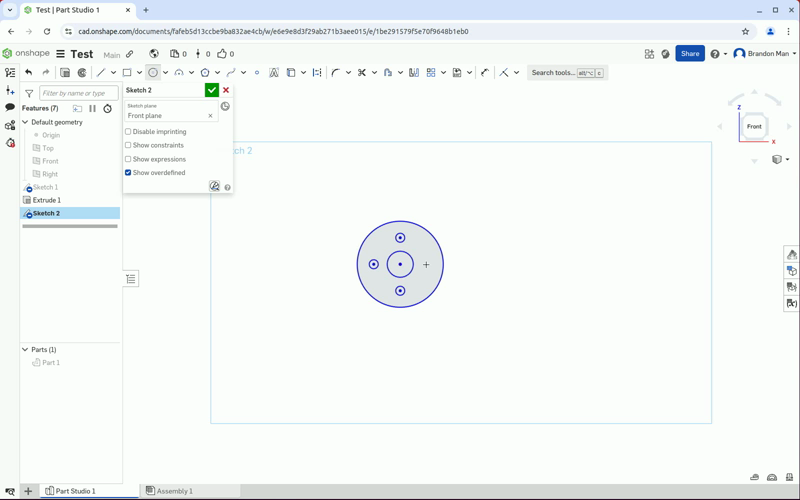
click(426, 264)
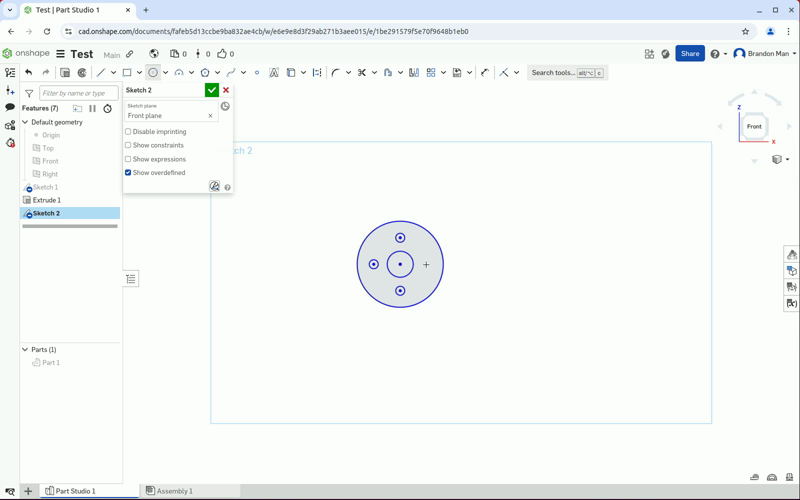
key_up(shift)
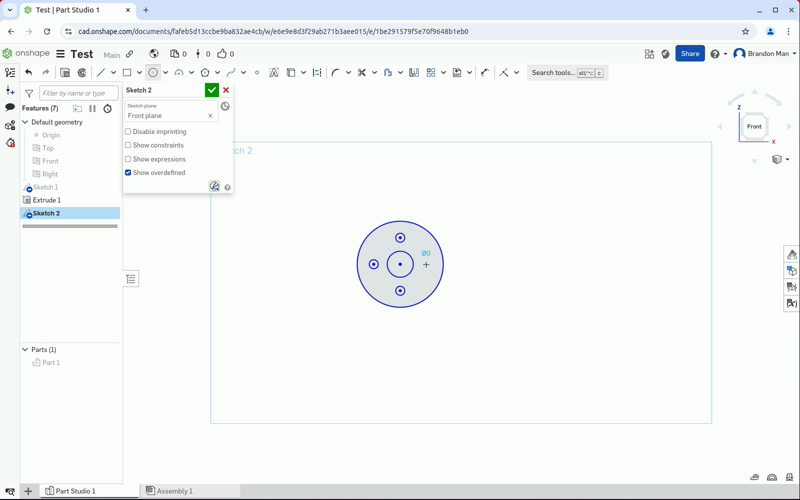
mouse_move(430, 264)
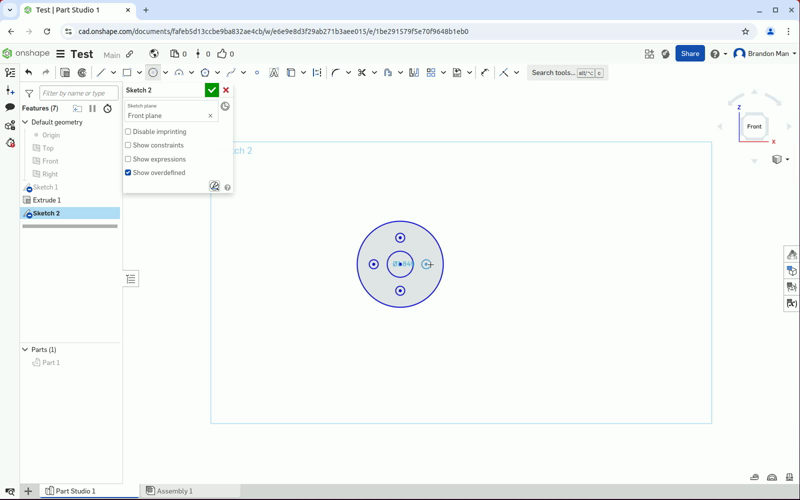
click(430, 264)
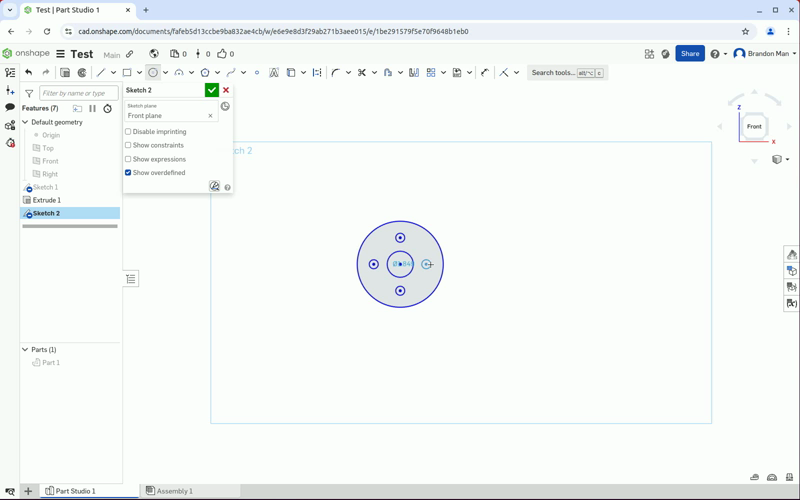
key(esc)
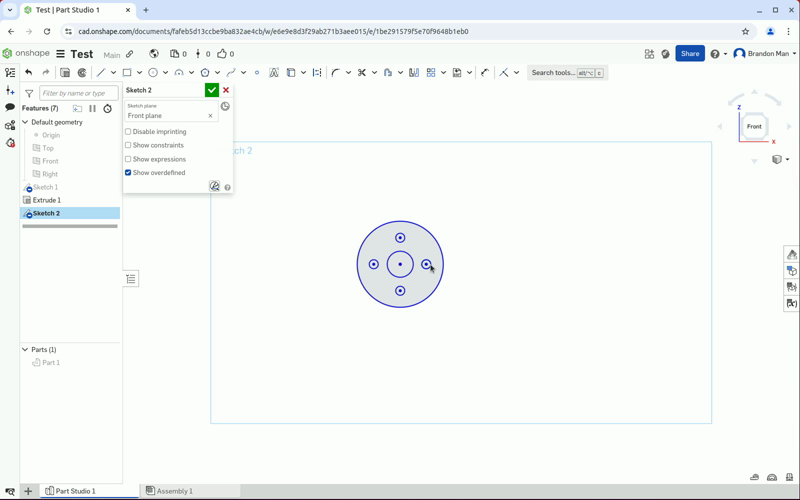
mouse_move(393, 296)
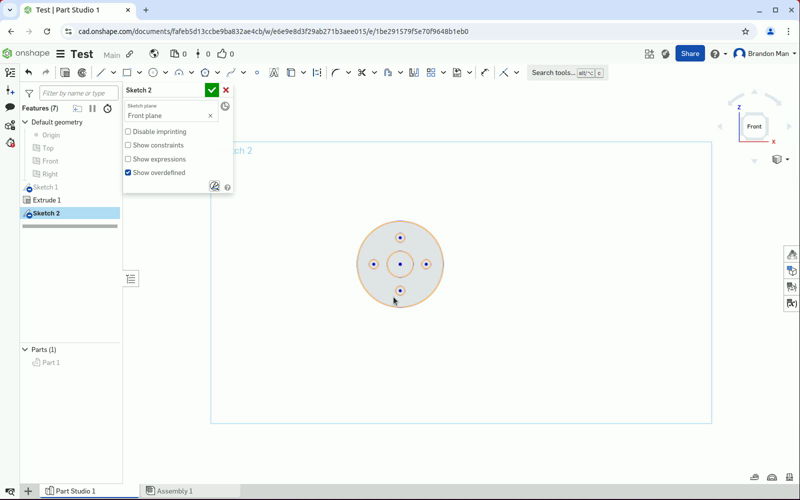
click(393, 296)
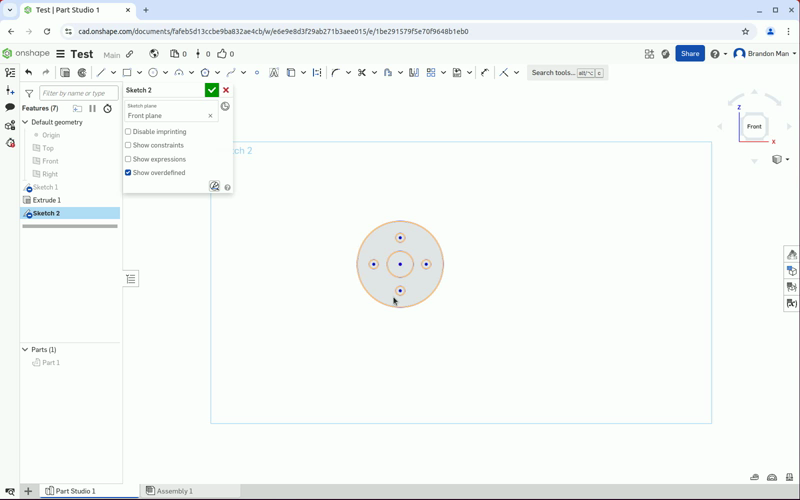
mouse_move(73, 352)
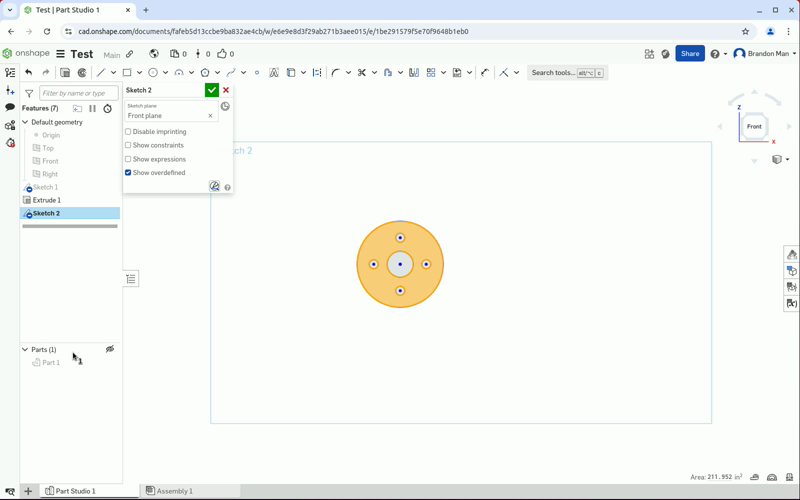
key(shift+y)
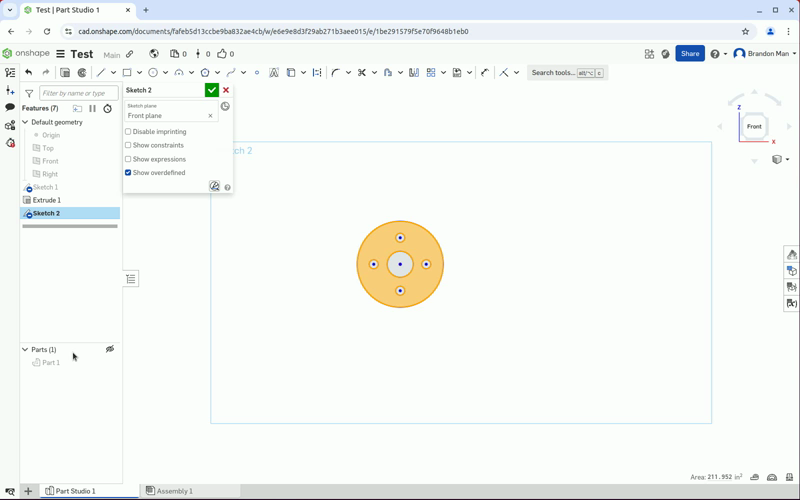
key(shift+e)
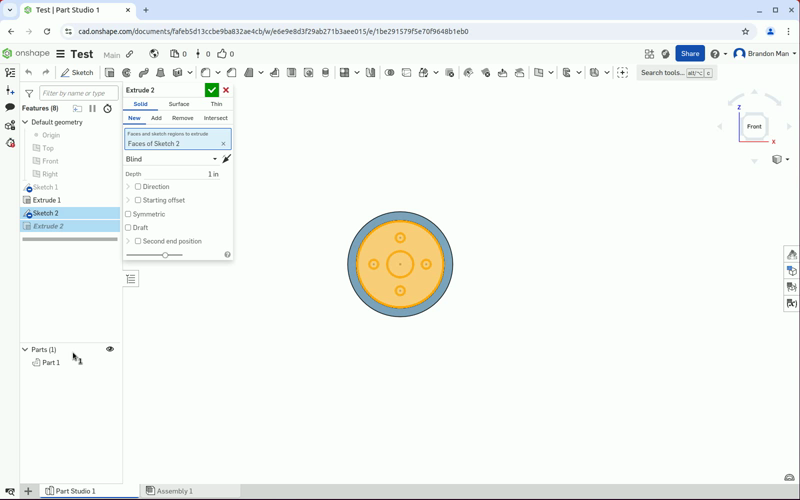
mouse_move(143, 106)
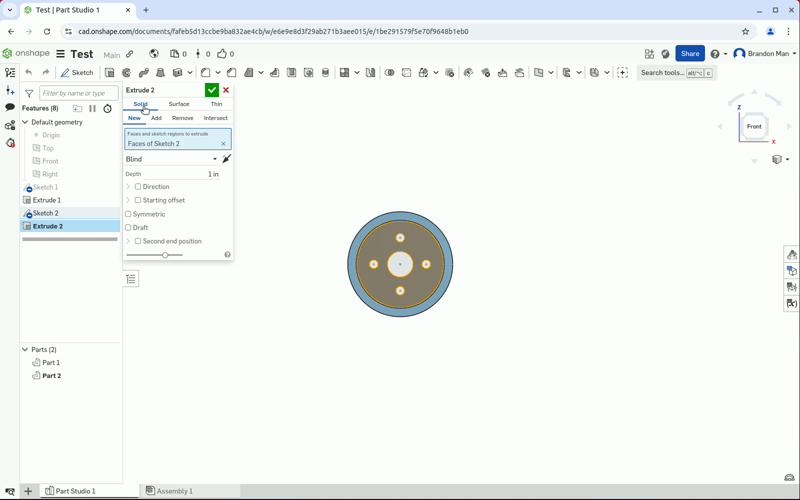
click(143, 106)
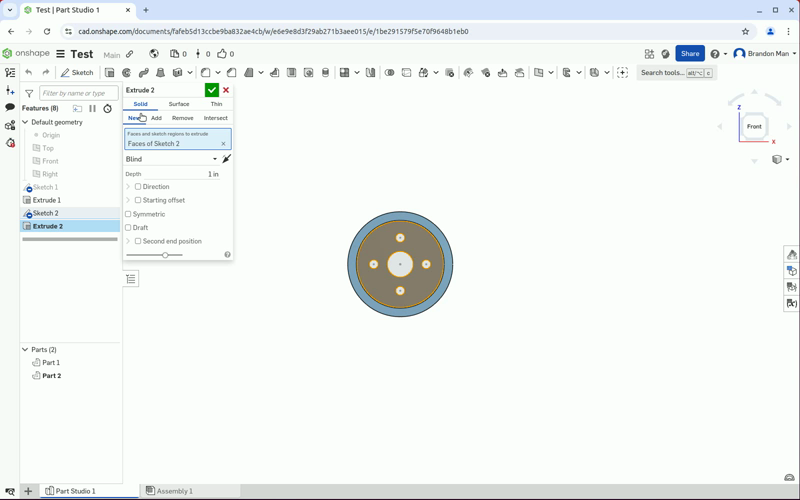
mouse_move(137, 120)
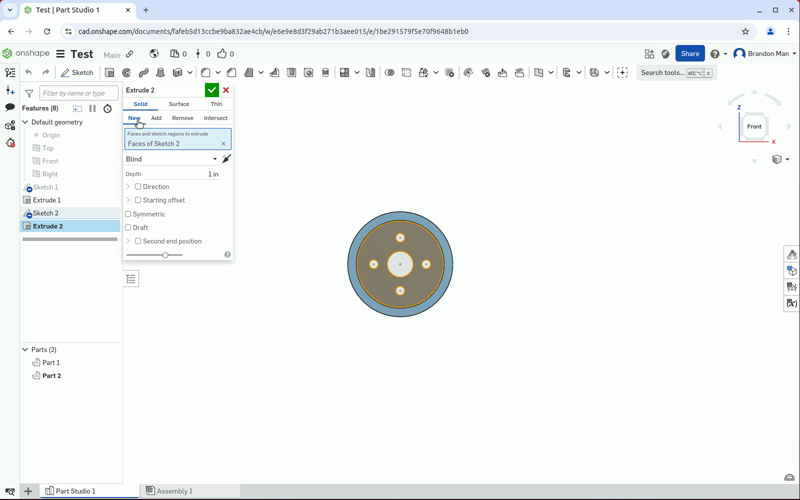
click(137, 120)
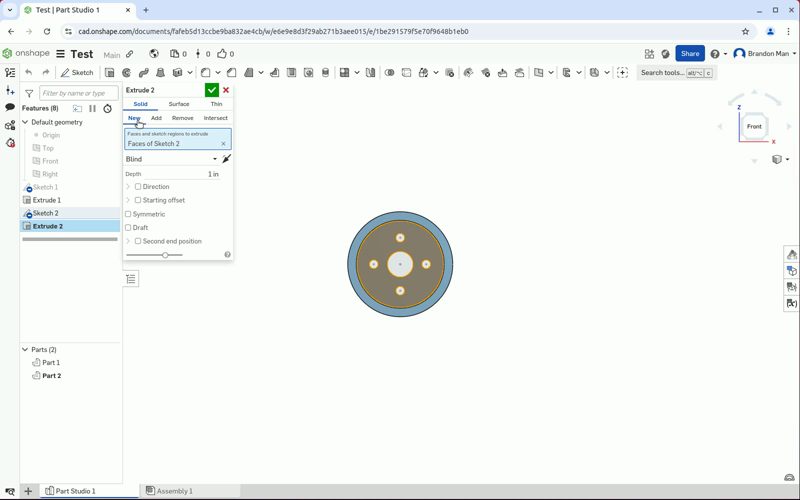
key(tab, 4)
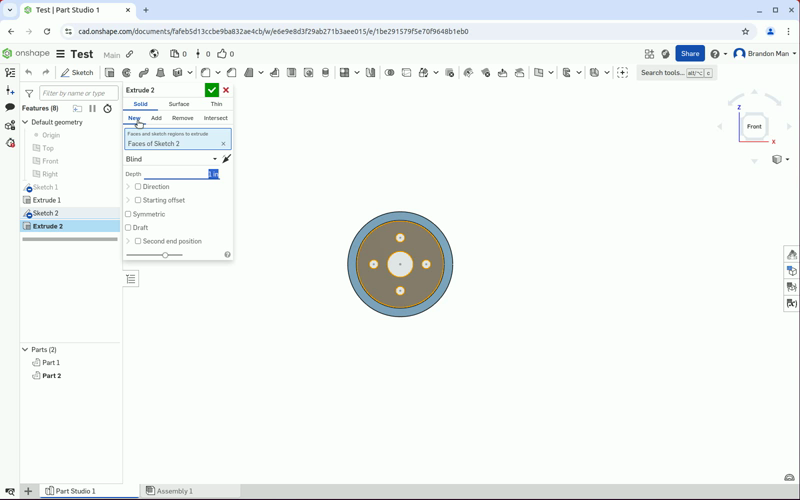
text(5.055)
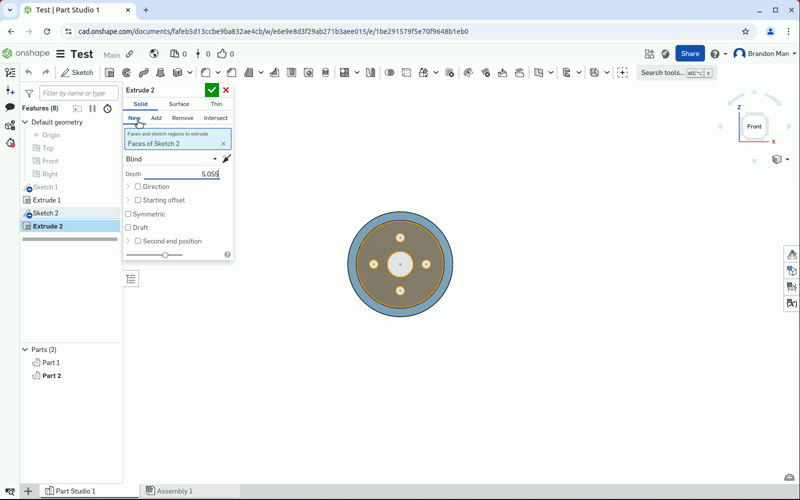
key(enter)
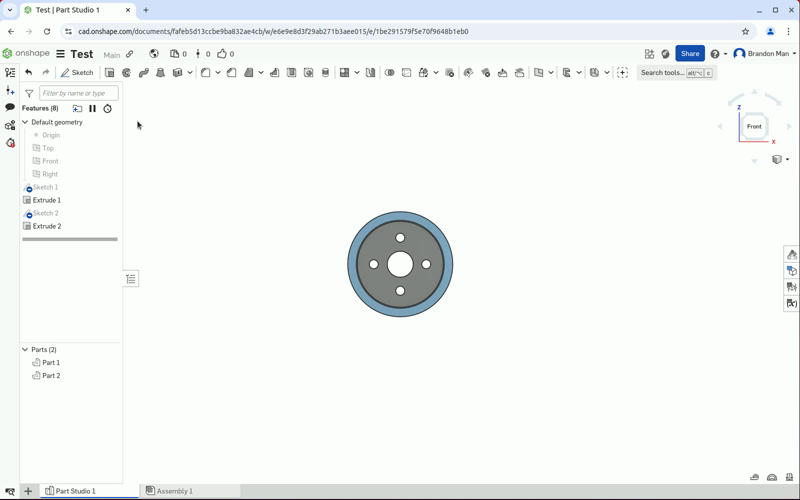
key(shift+h)
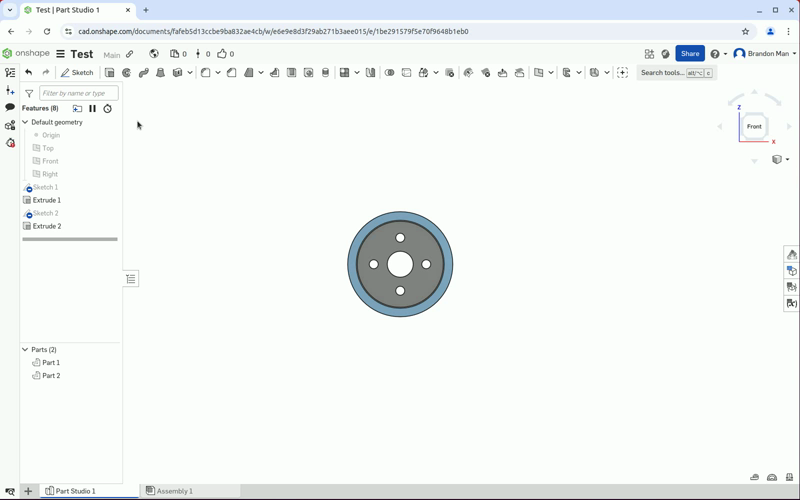
key(shift+h)
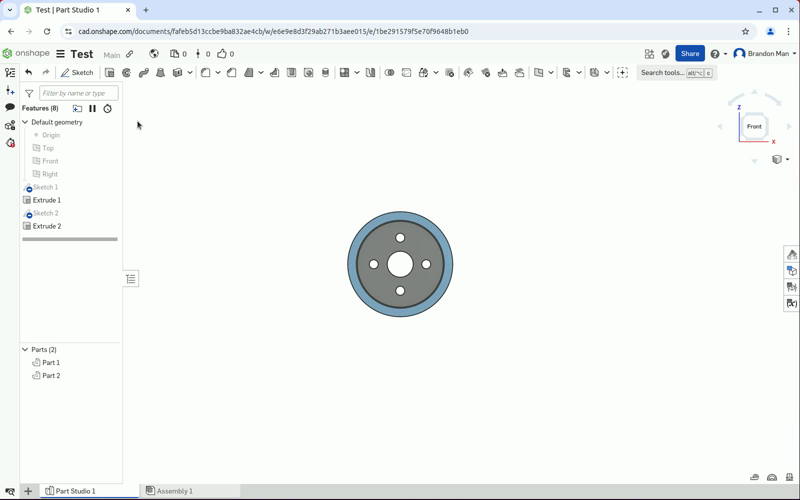
mouse_move(73, 189)
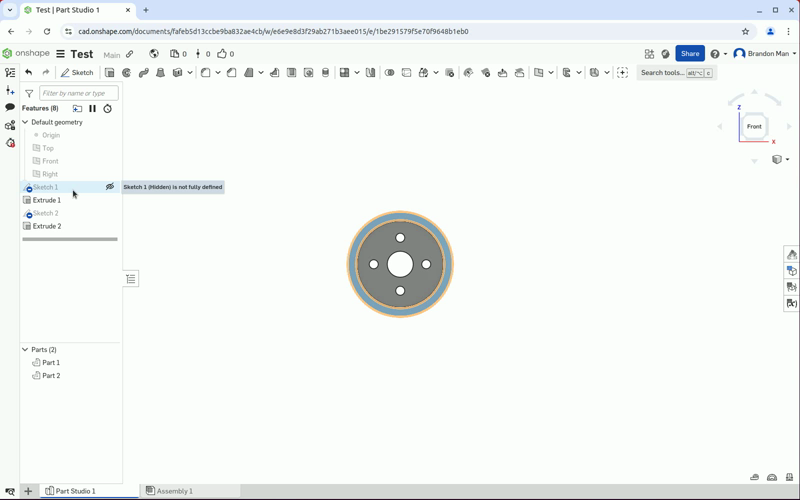
click(73, 189)
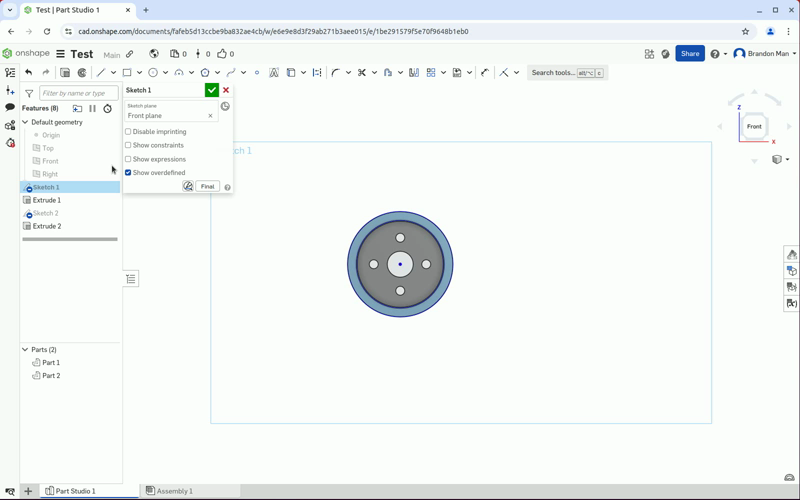
mouse_move(229, 92)
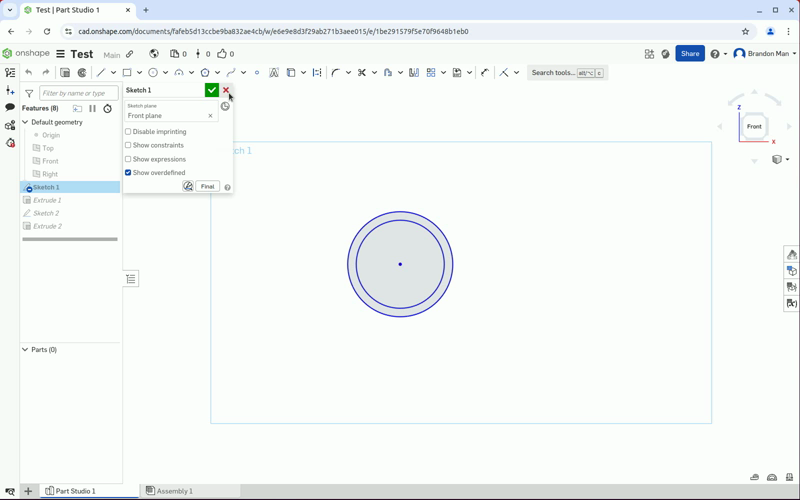
click(229, 92)
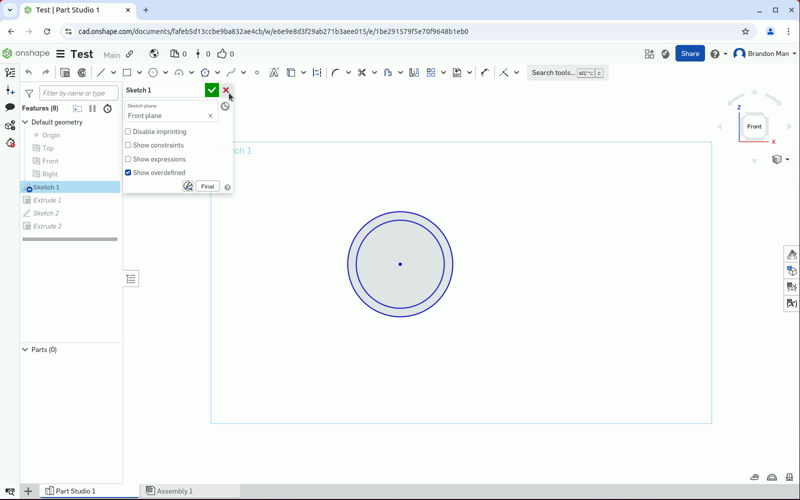
key(shift+s)
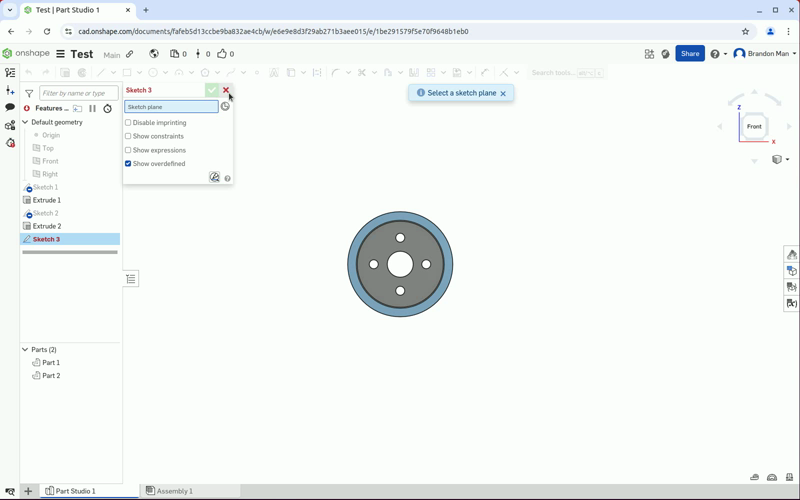
mouse_move(73, 163)
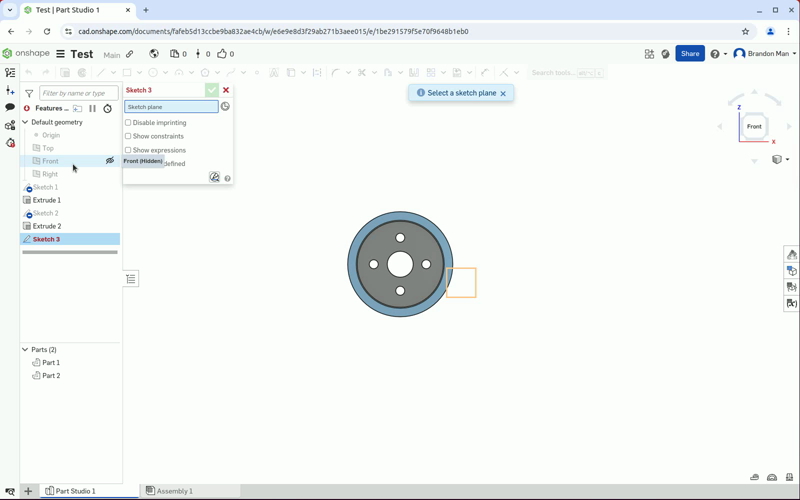
click(73, 163)
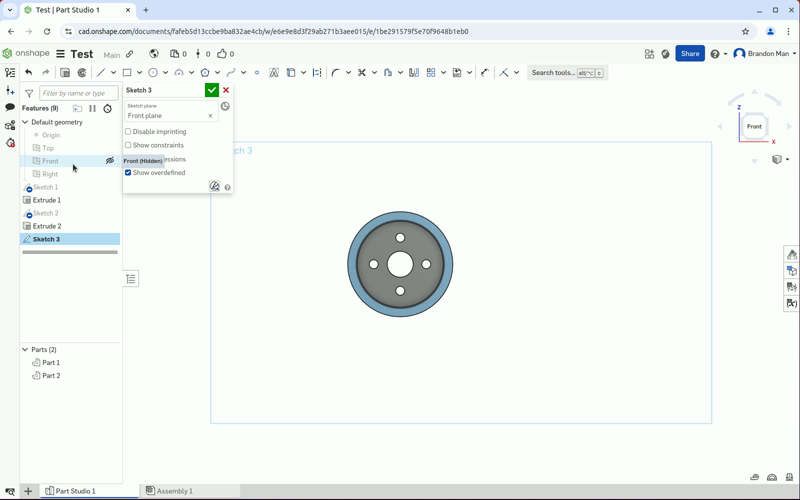
mouse_move(73, 352)
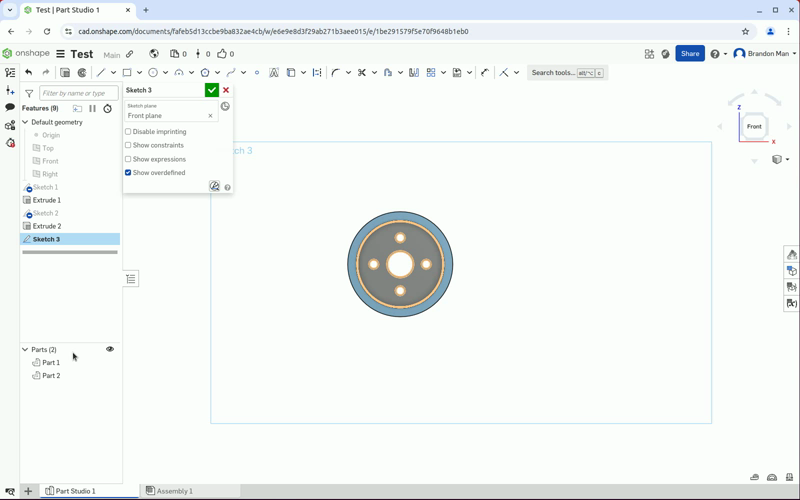
key(y)
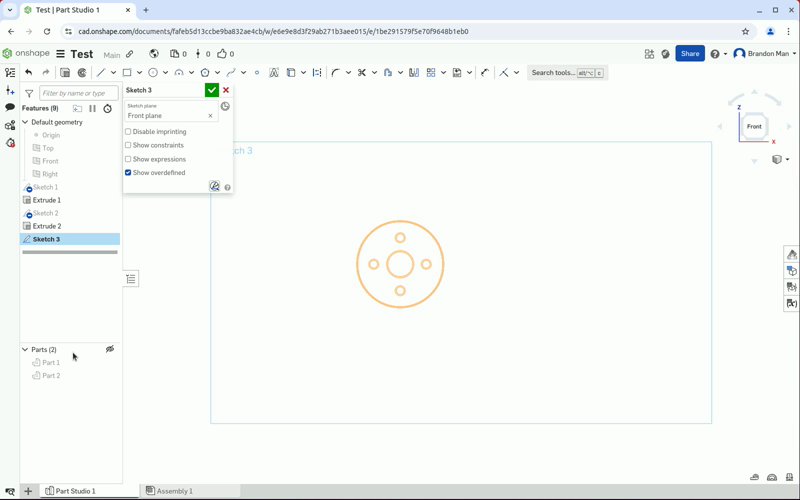
key(c)
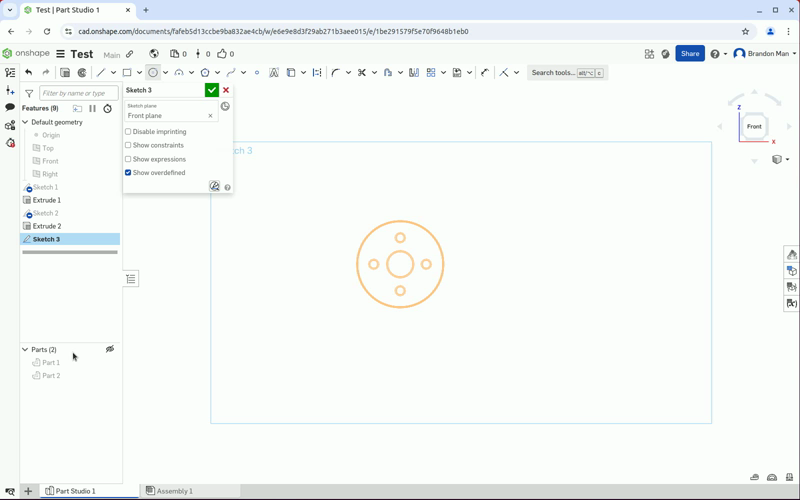
key_down(shift)
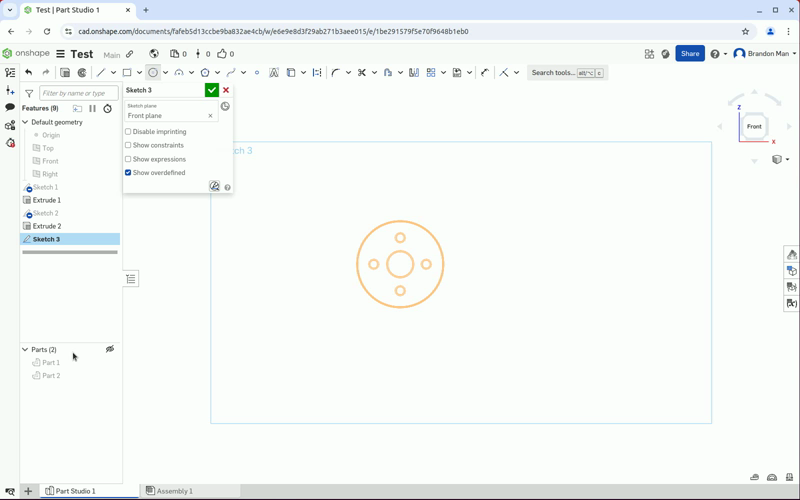
mouse_move(399, 264)
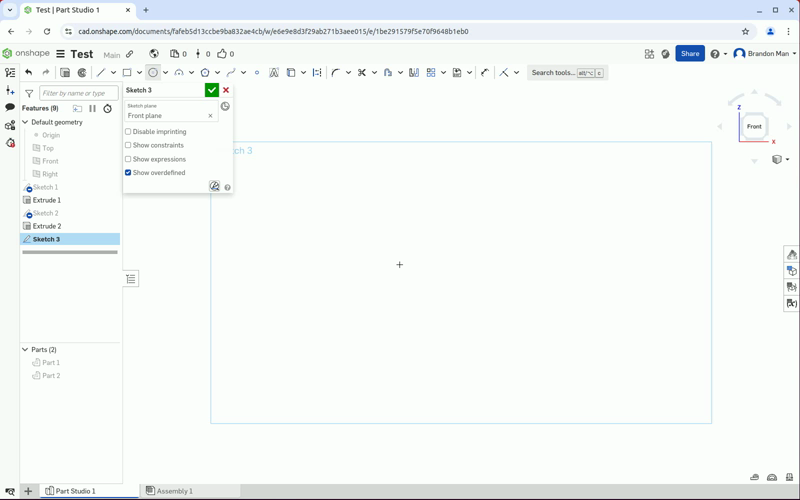
click(399, 264)
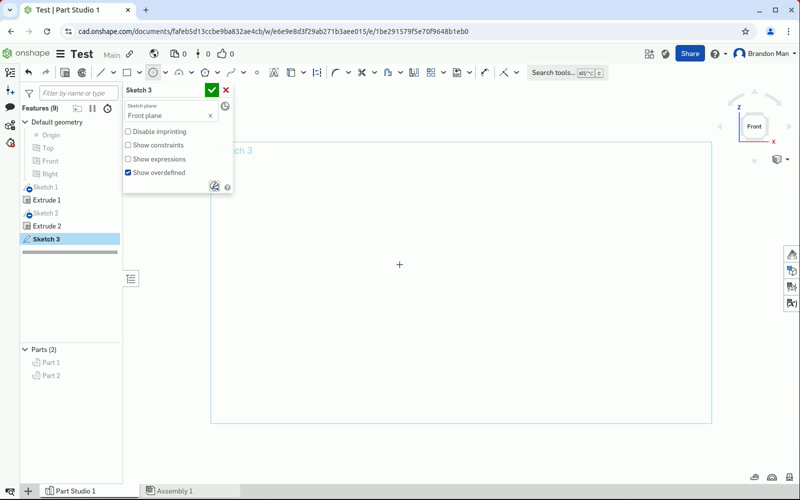
key_up(shift)
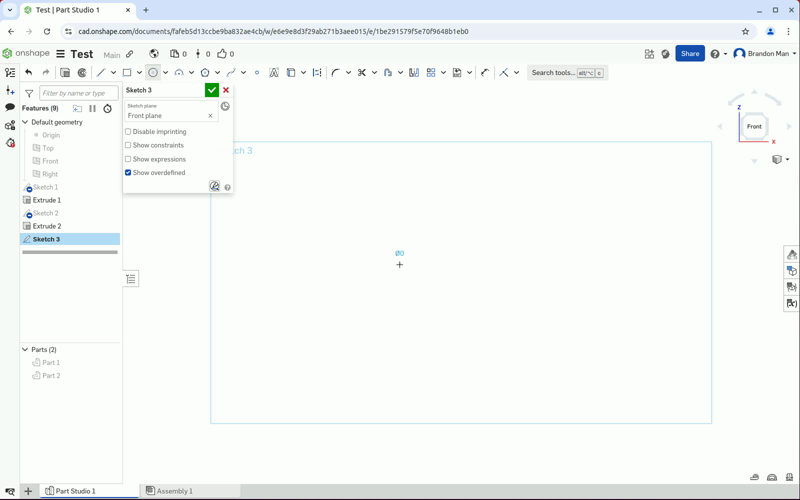
mouse_move(412, 264)
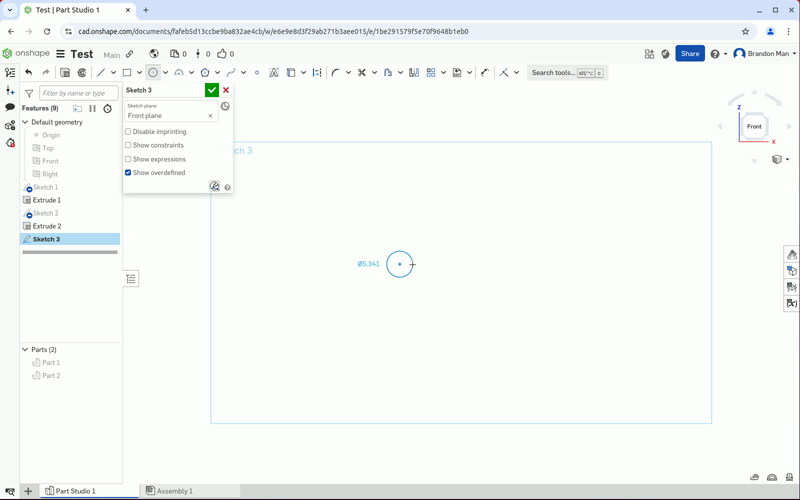
click(412, 264)
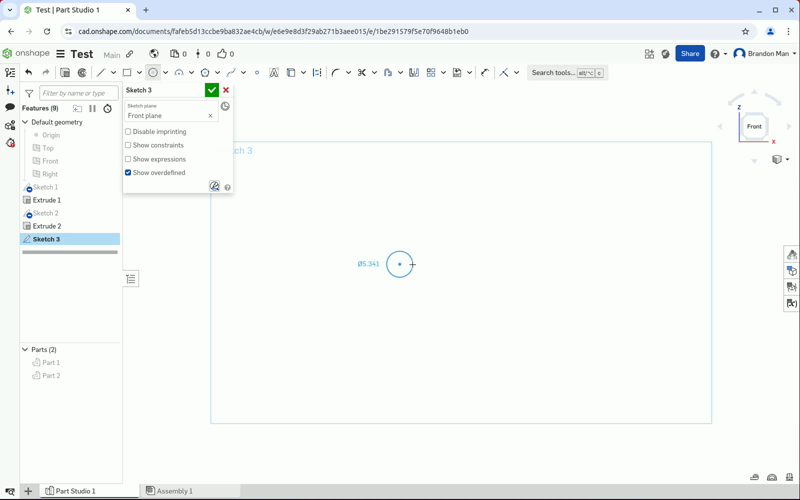
key(esc)
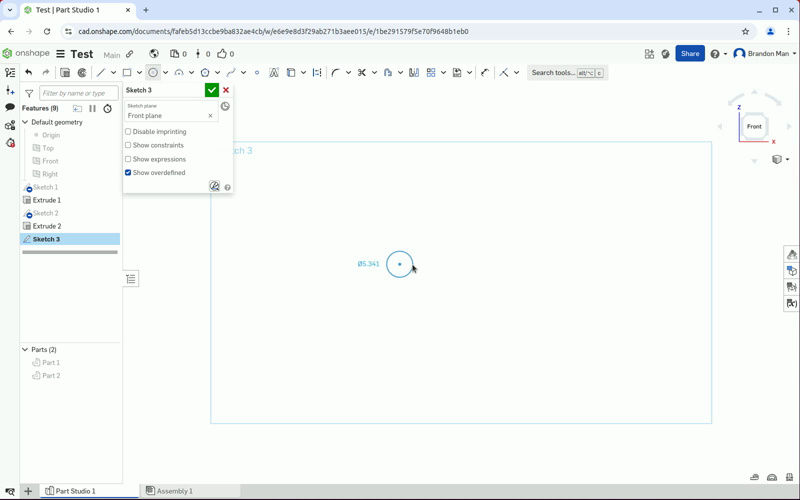
key(c)
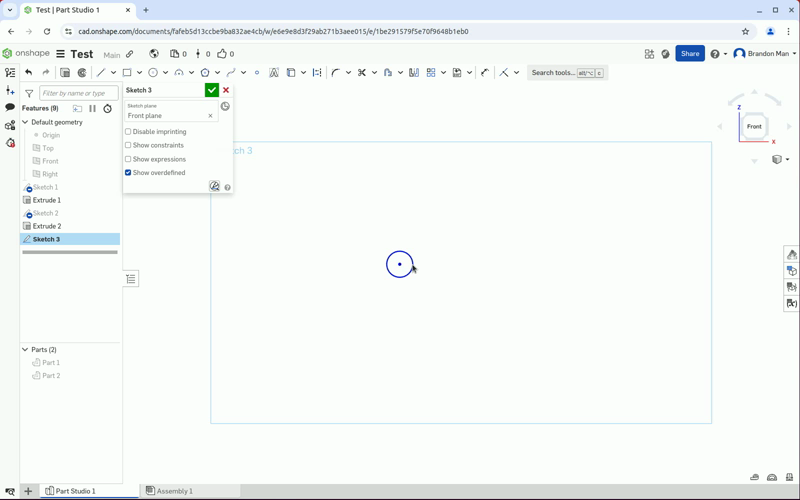
key_down(shift)
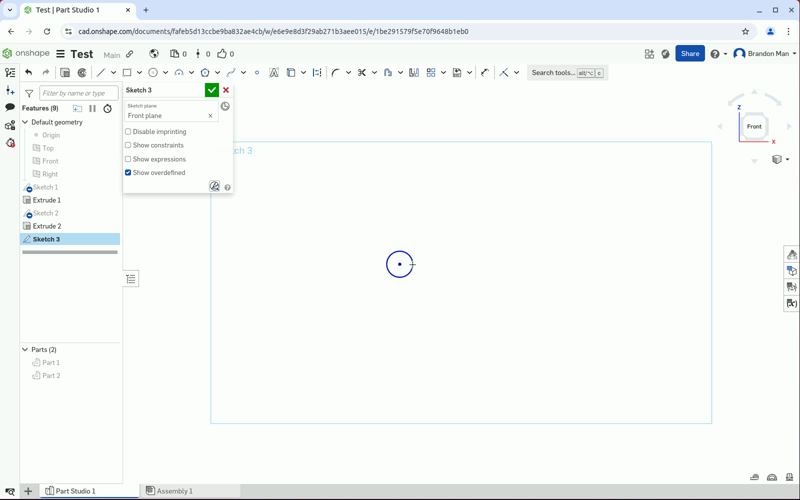
mouse_move(399, 264)
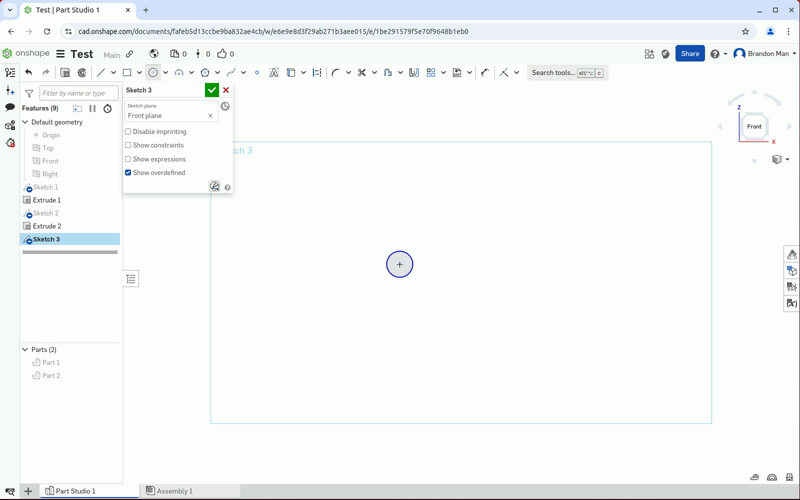
click(399, 264)
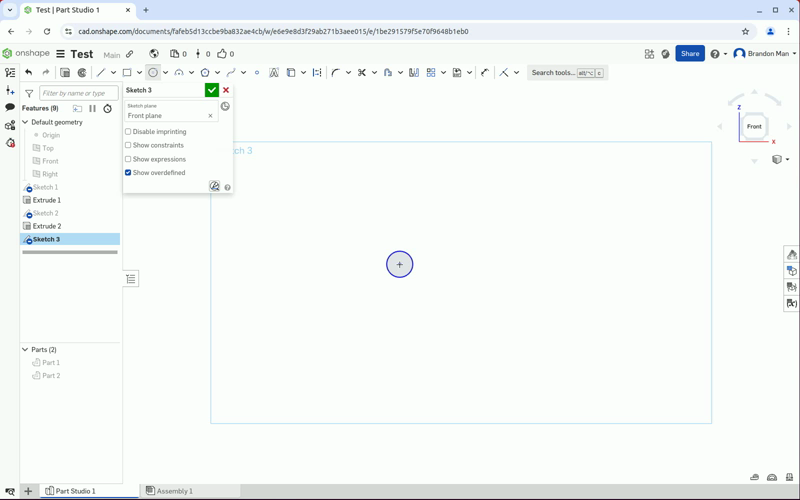
key_up(shift)
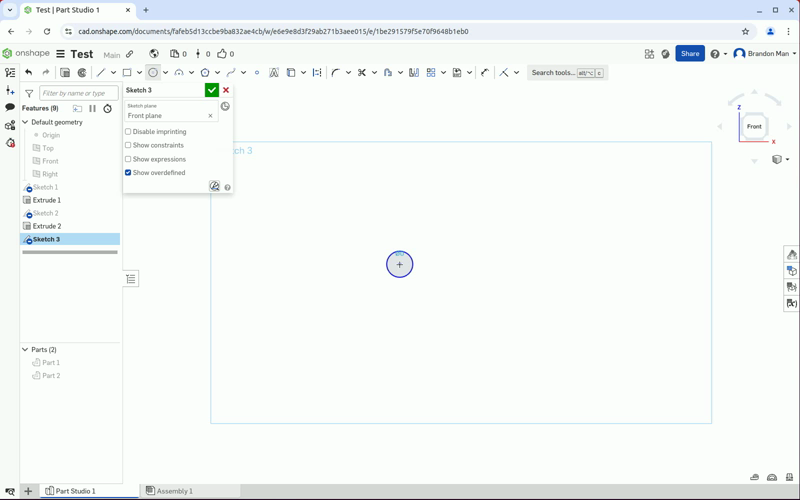
mouse_move(404, 264)
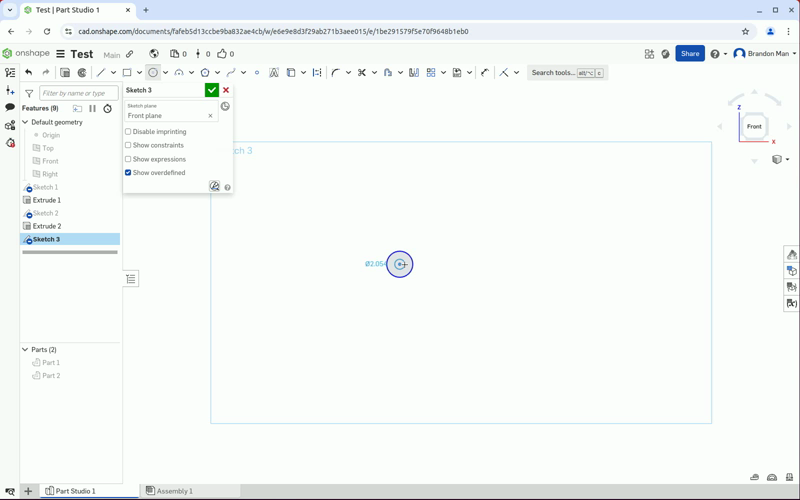
click(404, 264)
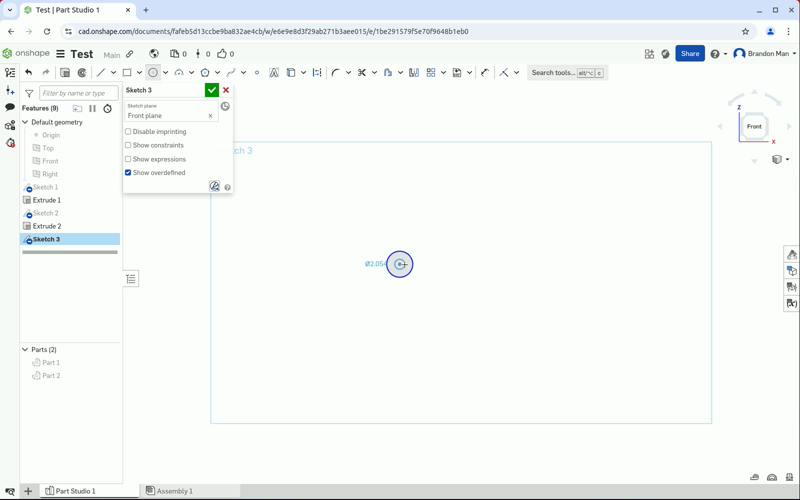
key(esc)
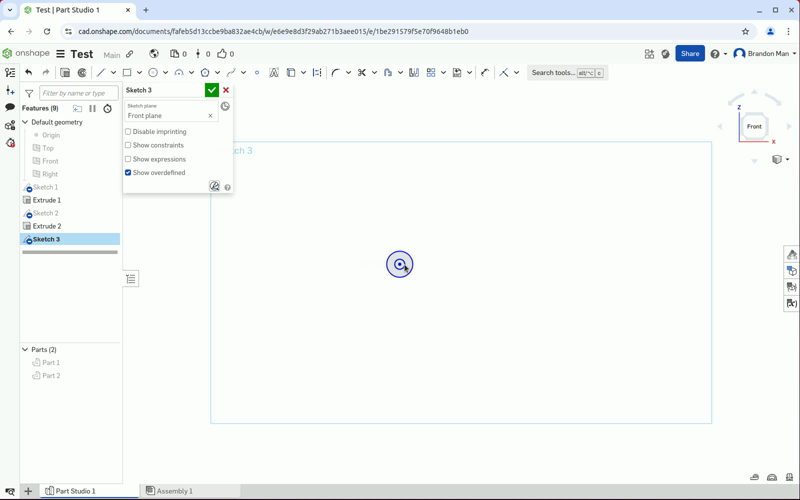
mouse_move(391, 269)
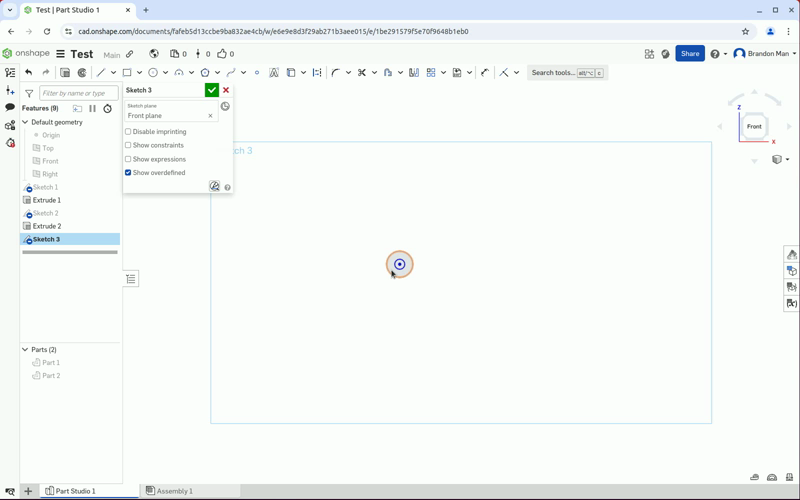
scroll(6)
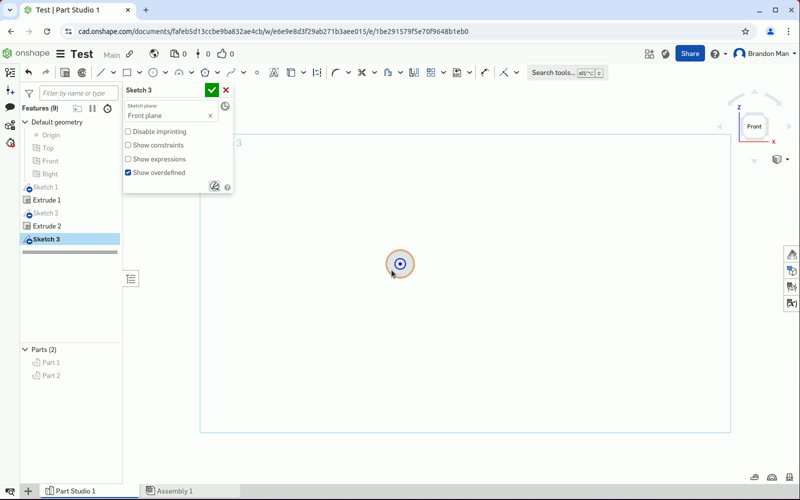
scroll(6)
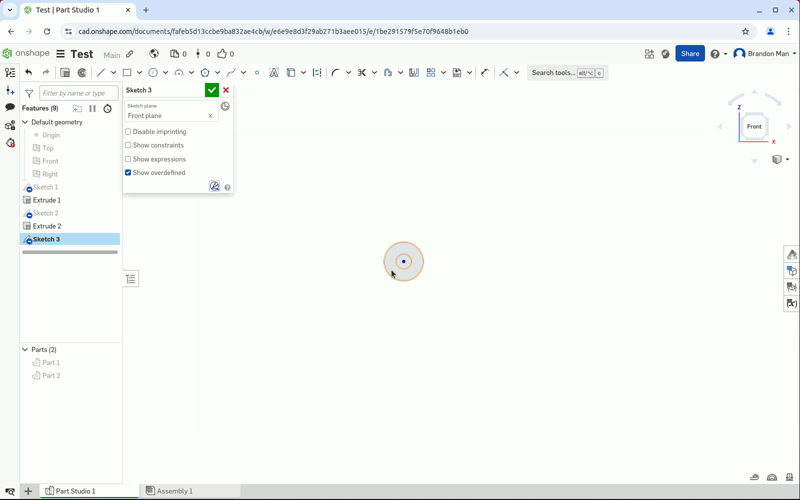
scroll(6)
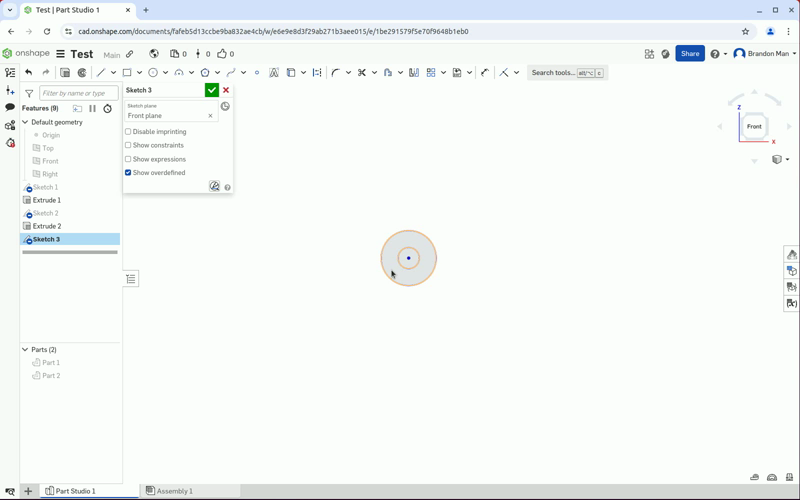
scroll(6)
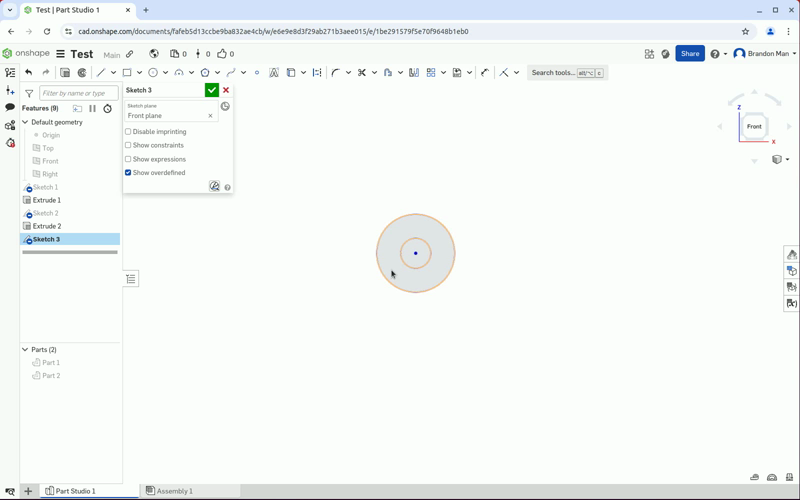
scroll(6)
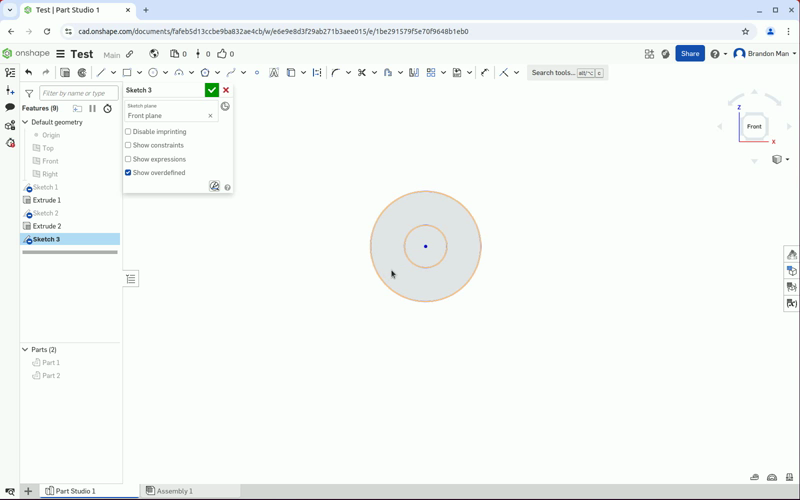
scroll(6)
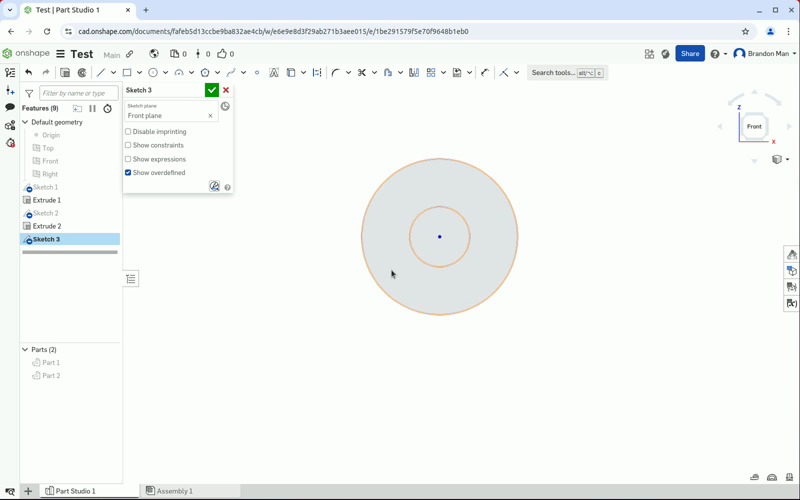
scroll(6)
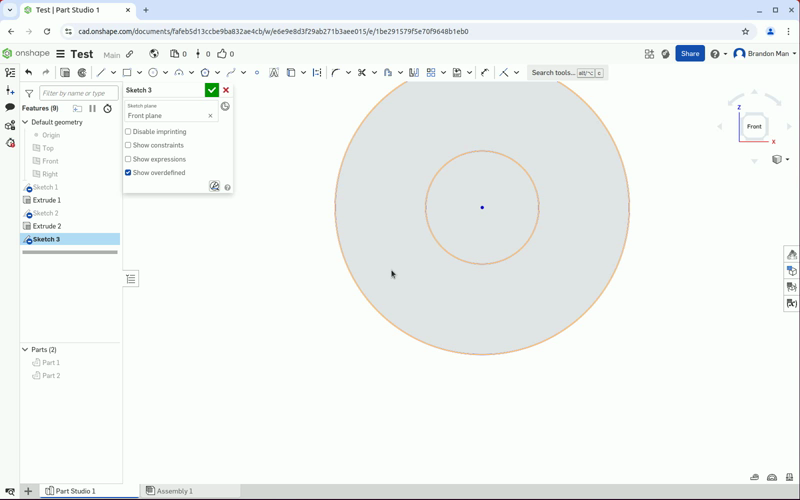
click(391, 269)
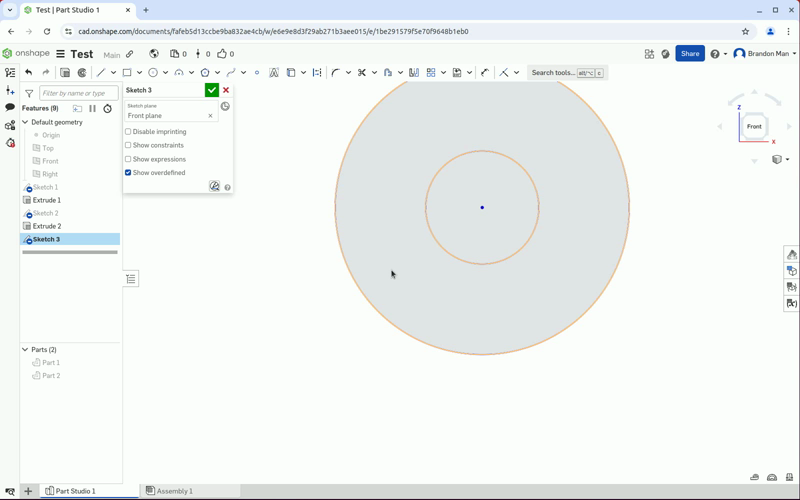
scroll(-6)
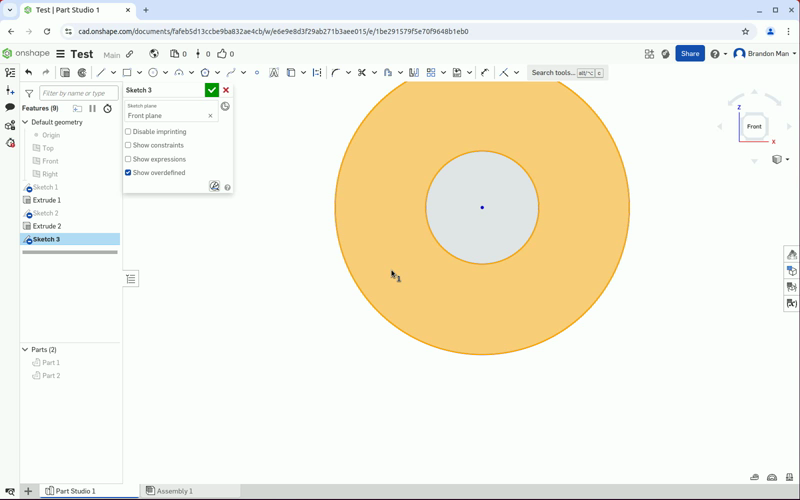
scroll(-6)
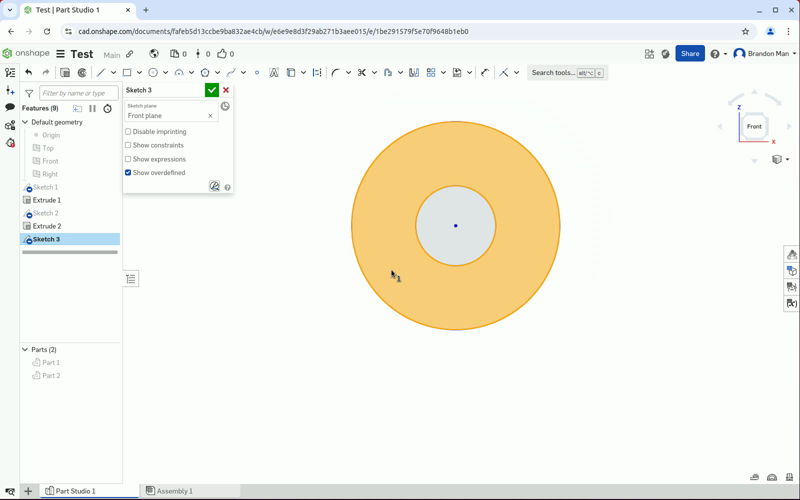
scroll(-6)
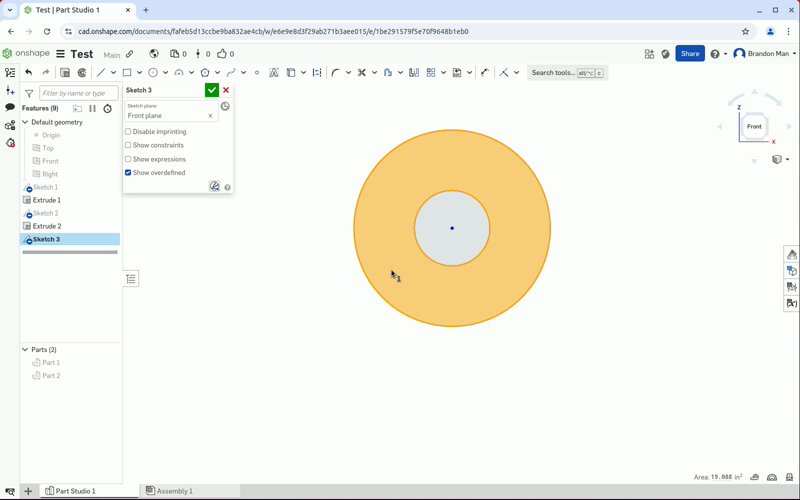
scroll(-6)
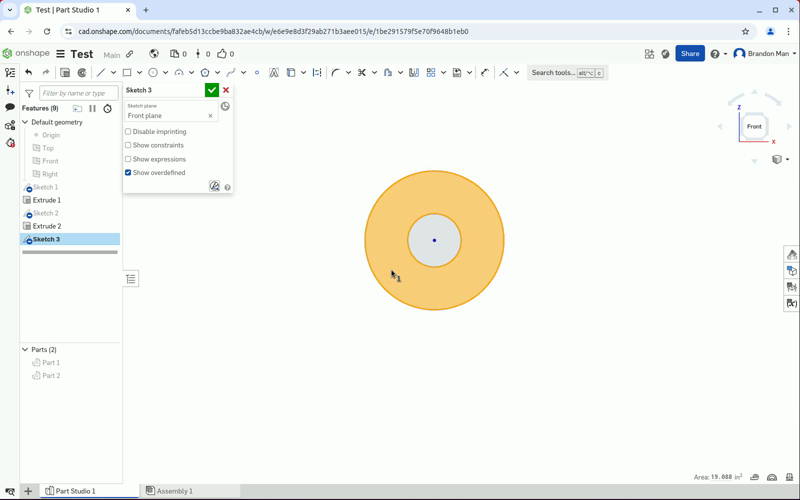
scroll(-6)
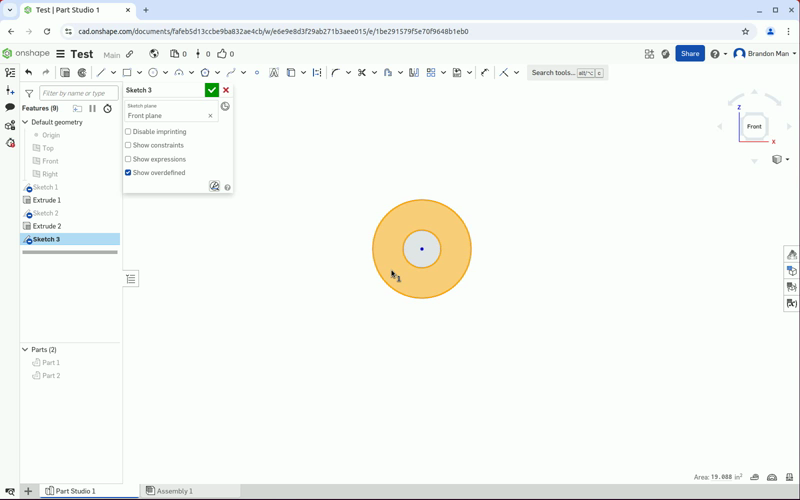
scroll(-6)
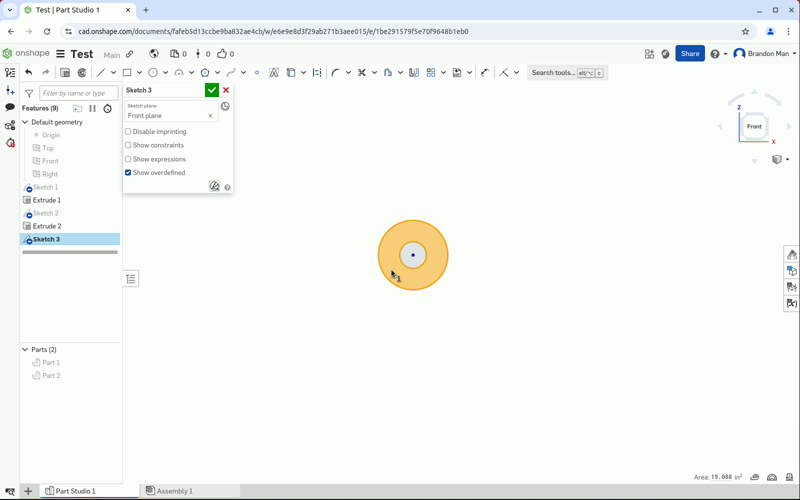
scroll(-6)
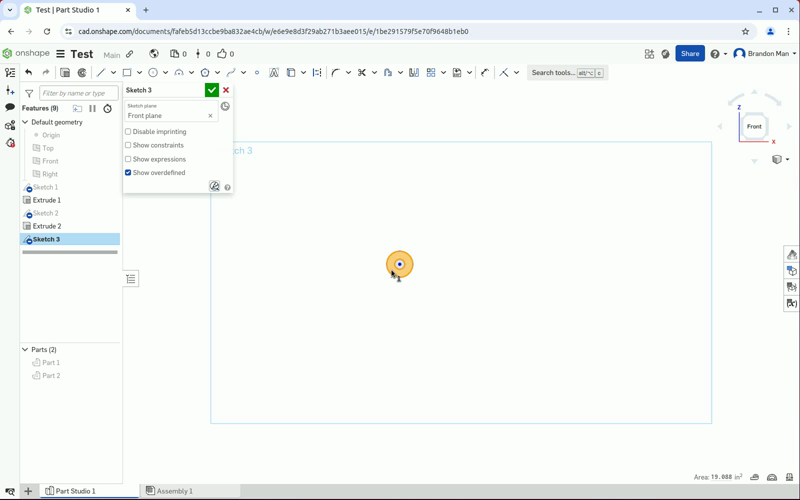
mouse_move(73, 352)
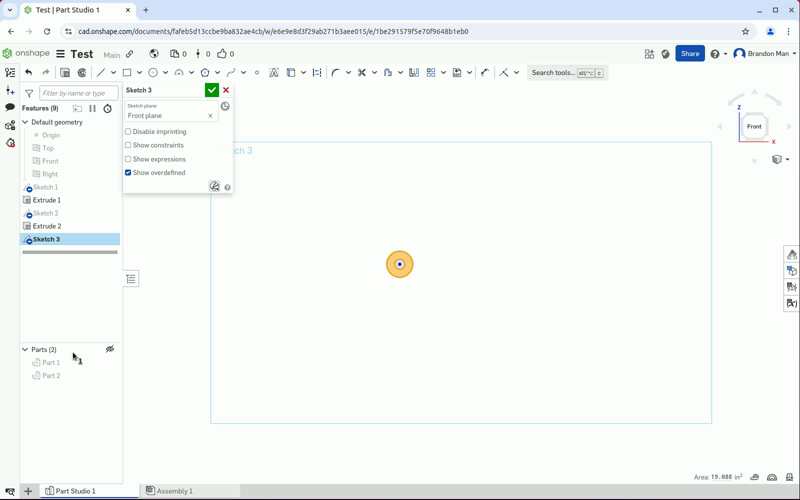
key(shift+y)
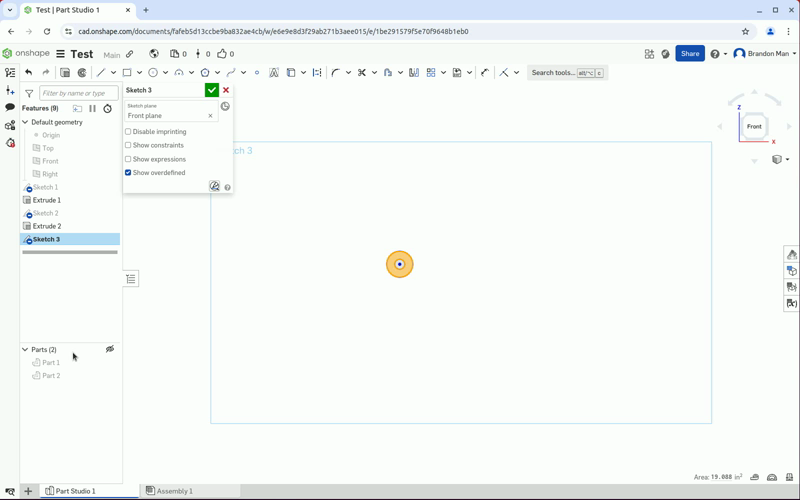
key(shift+e)
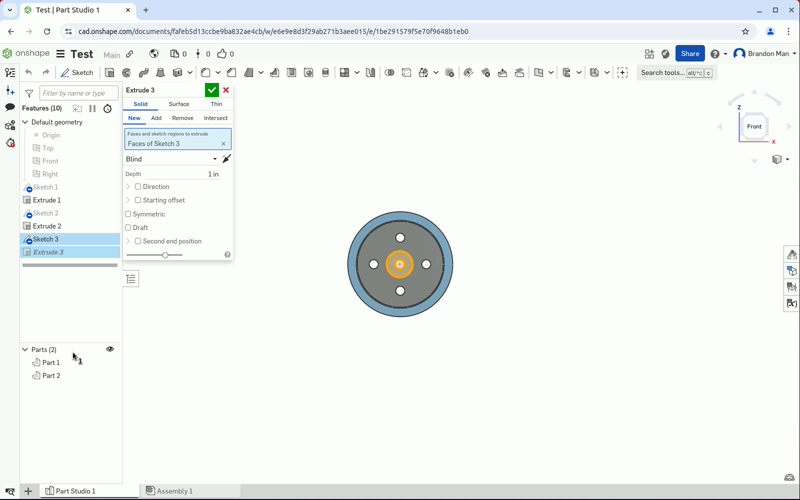
mouse_move(143, 106)
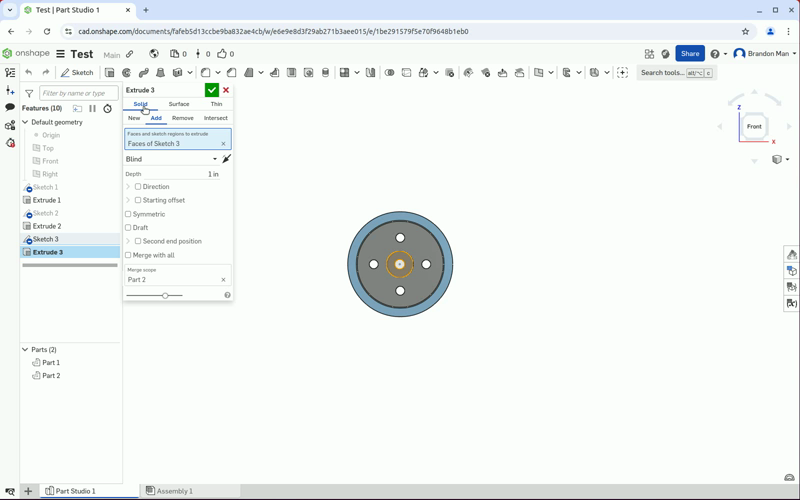
click(143, 106)
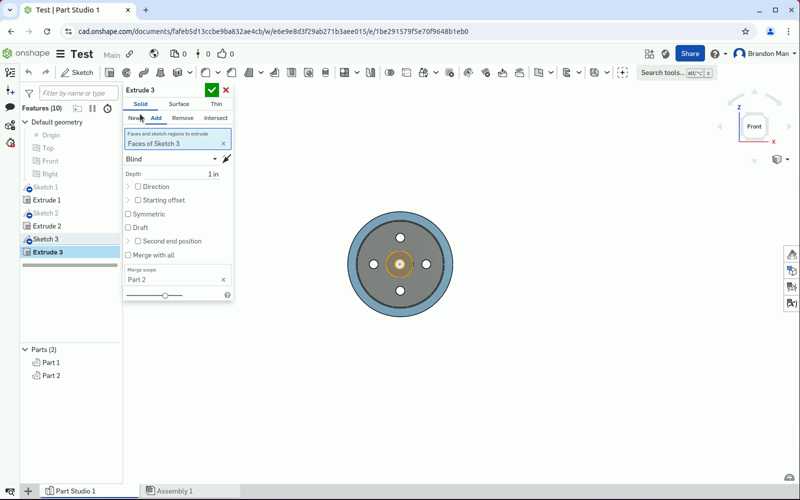
mouse_move(137, 120)
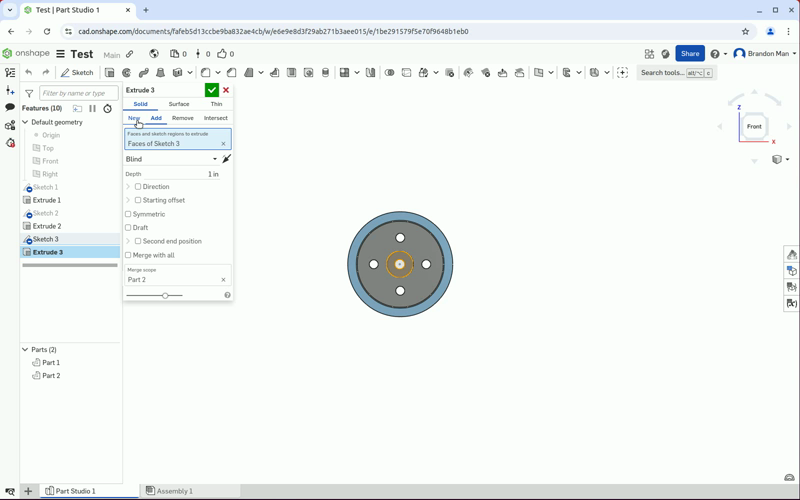
click(137, 120)
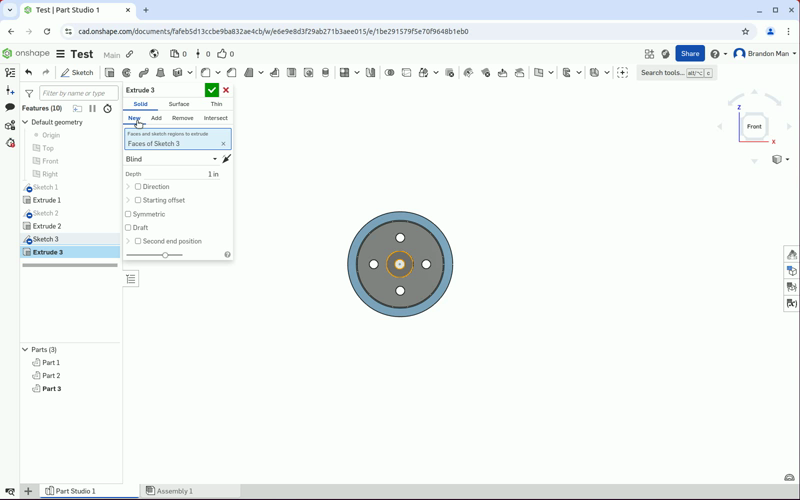
key(tab, 4)
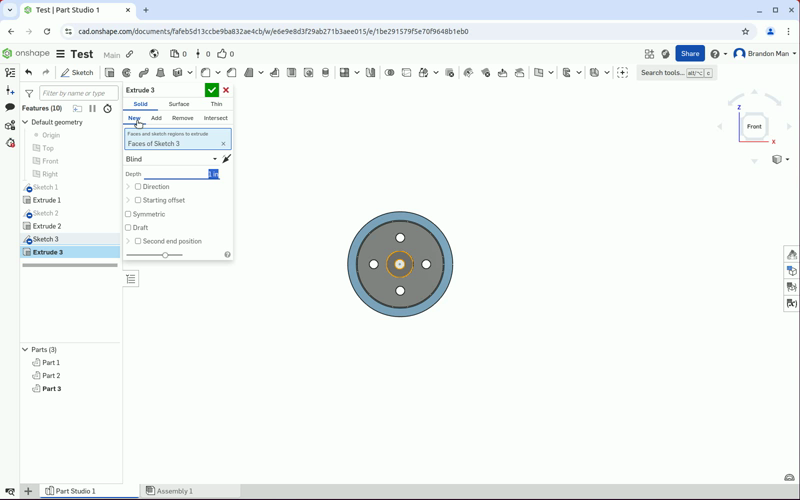
text(6.499)
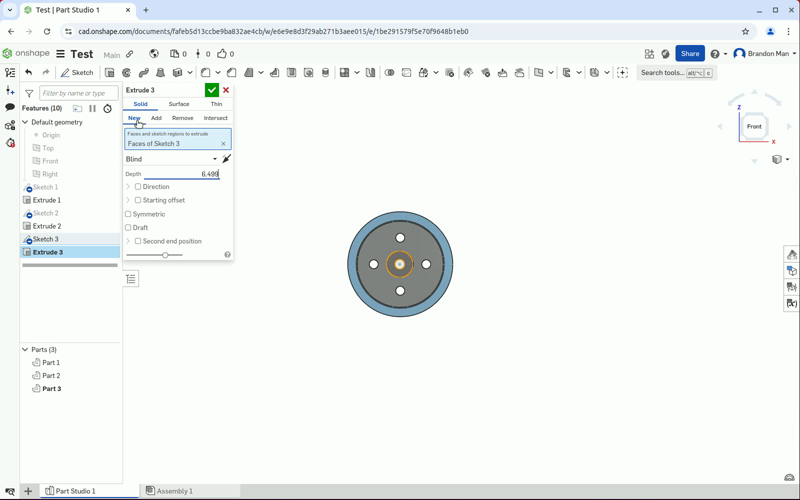
key(enter)
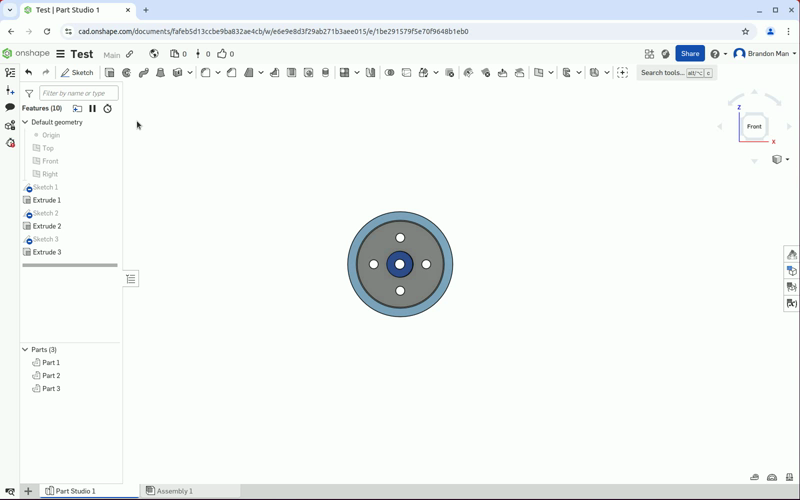
key(shift+h)
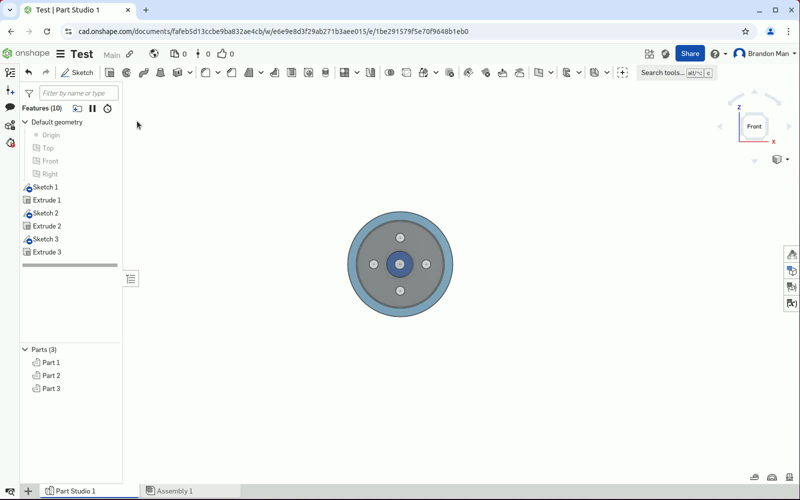
key(shift+h)
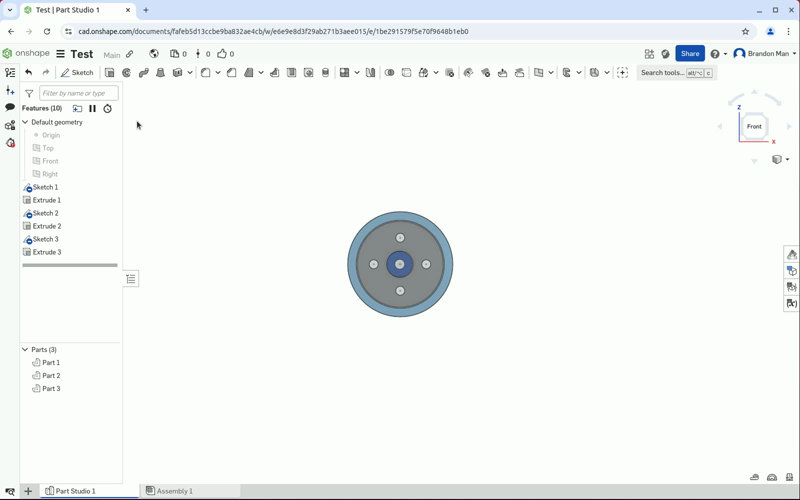
key(shift+7)
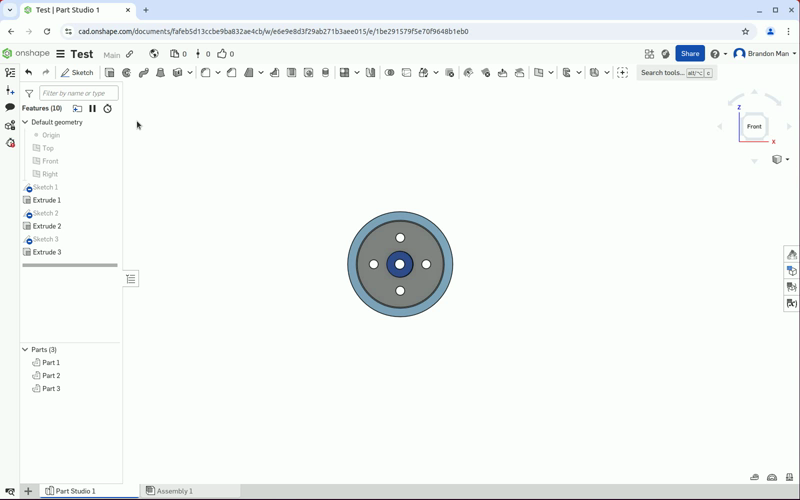
key(left, 2)
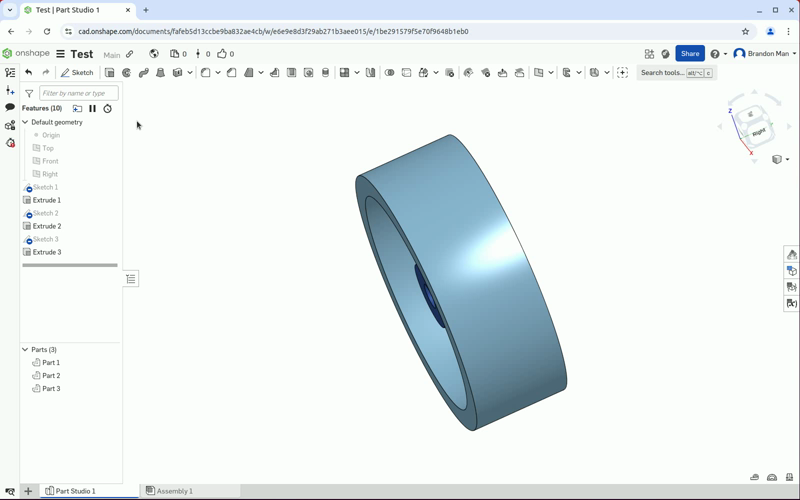
key(down, 2)
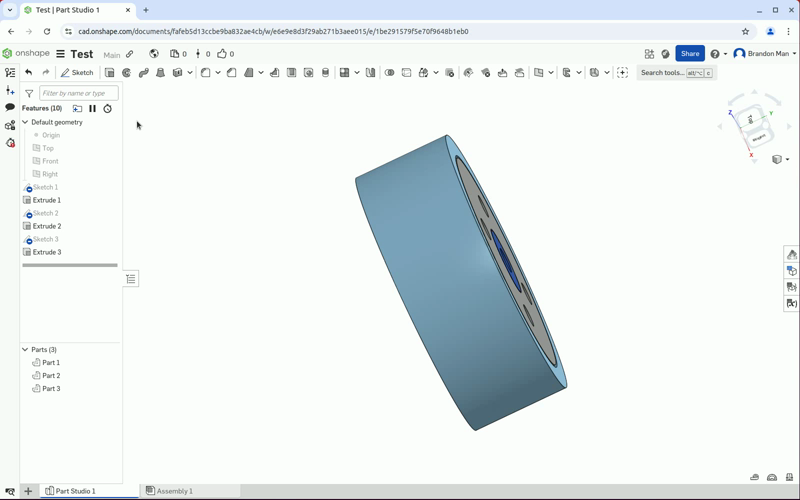
key(up, 2)
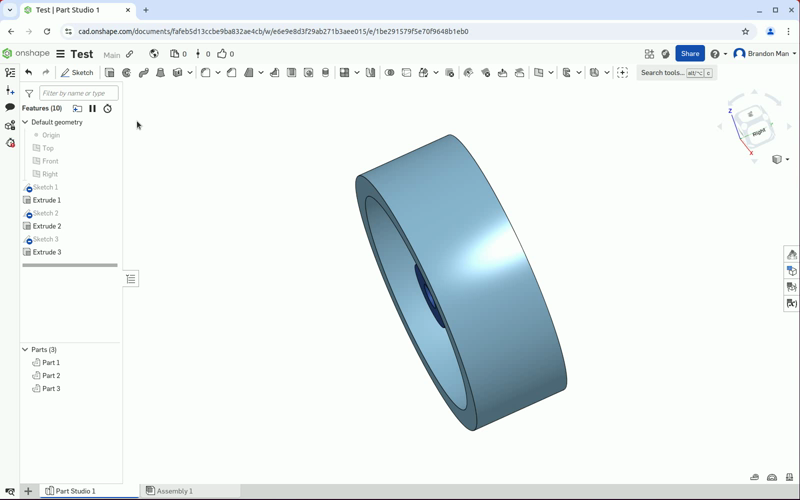
key(right, 2)
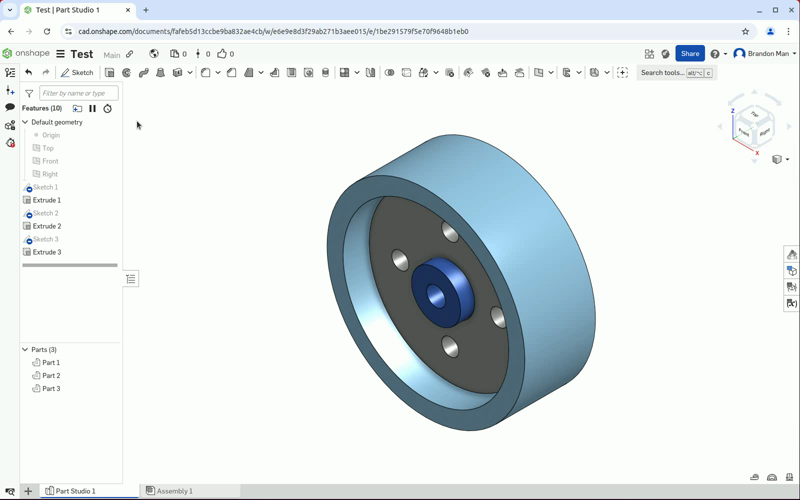
mouse_move(73, 189)
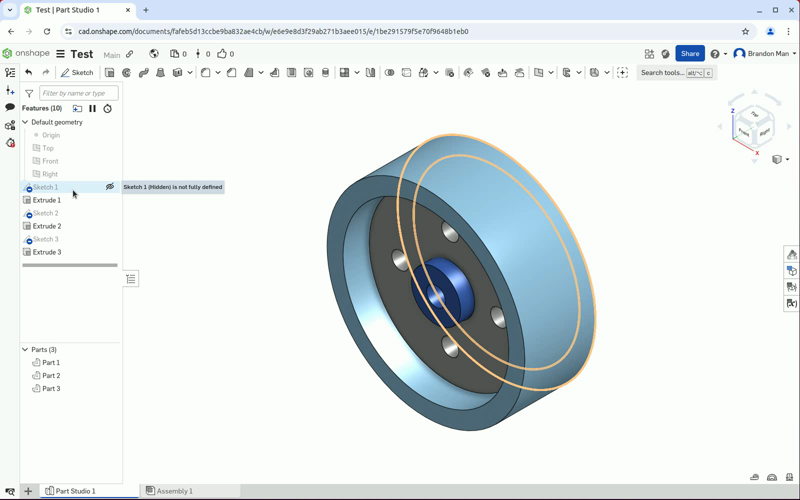
click(73, 189)